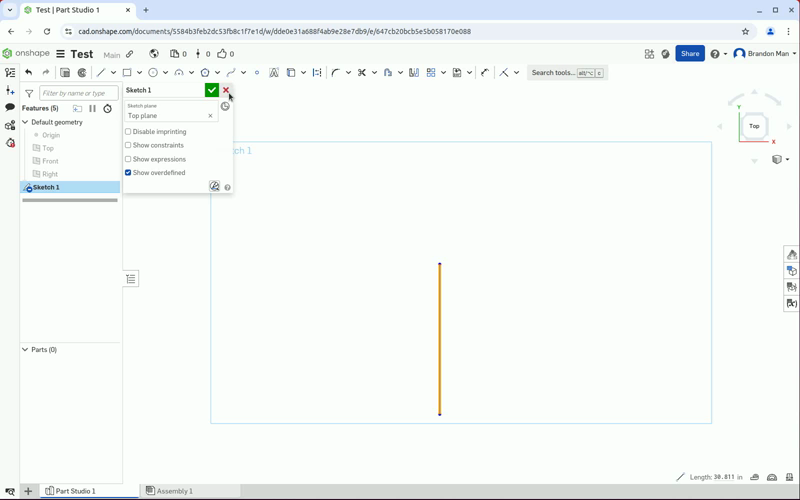
key(shift+h)
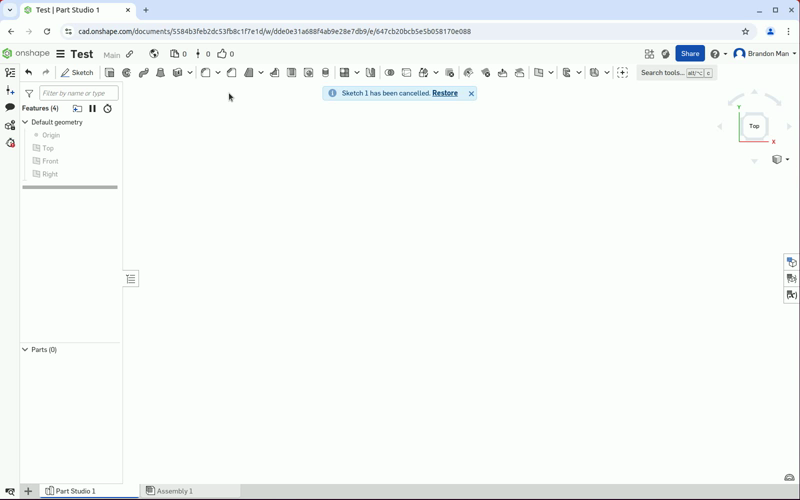
mouse_move(73, 352)
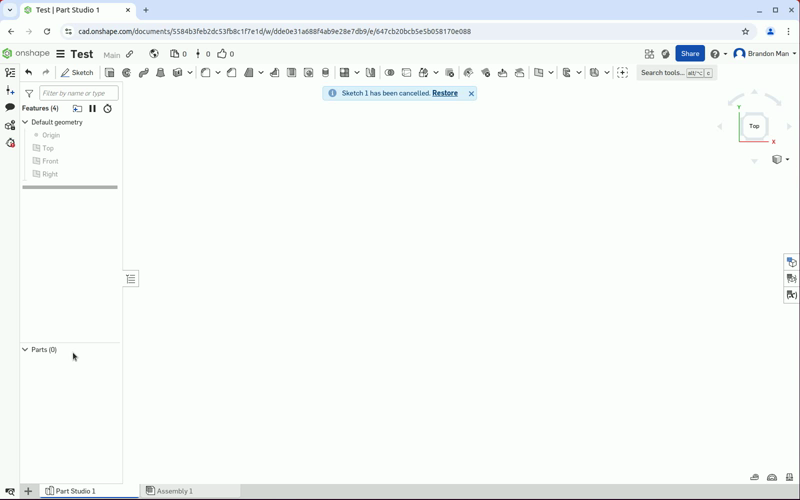
key(y)
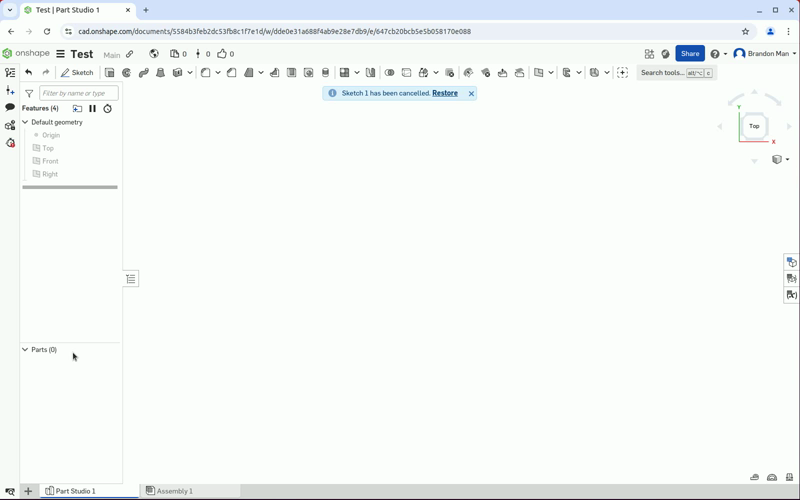
key(shift+p)
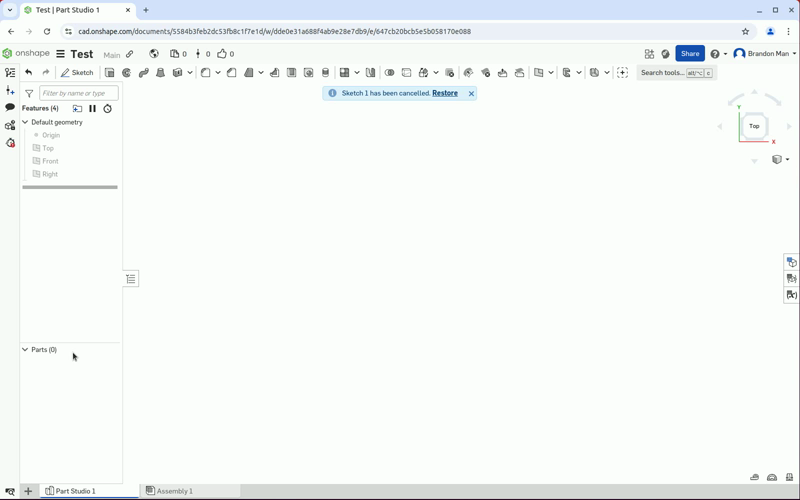
key(space)
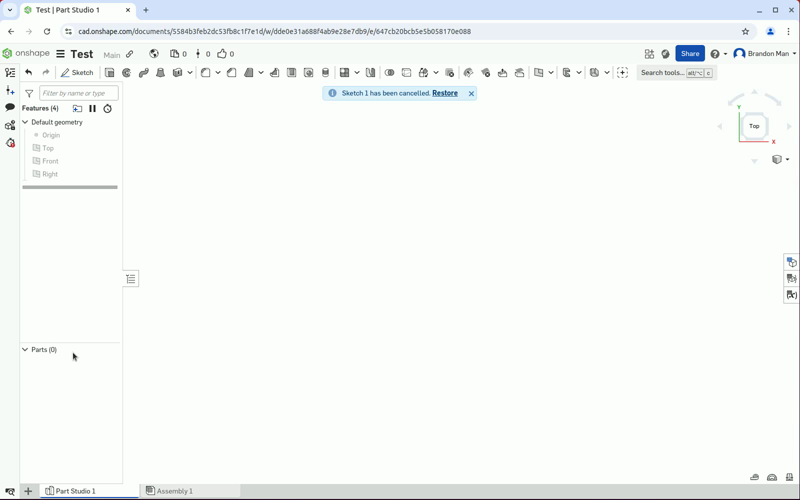
key_down(shift)
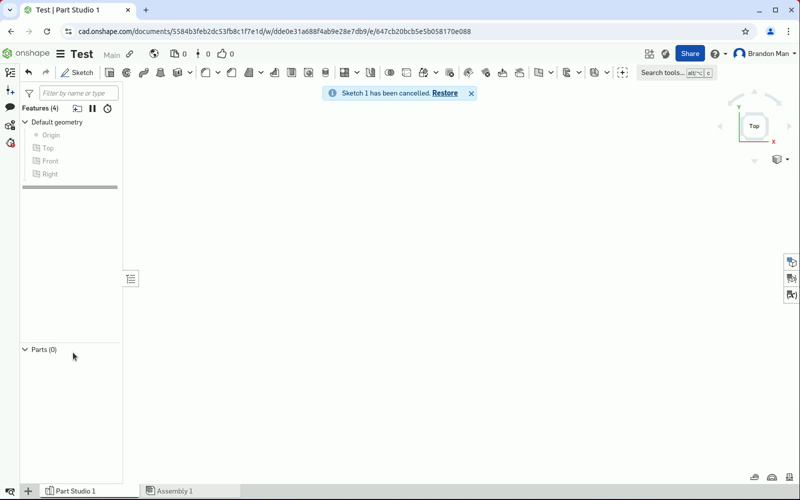
key(up)
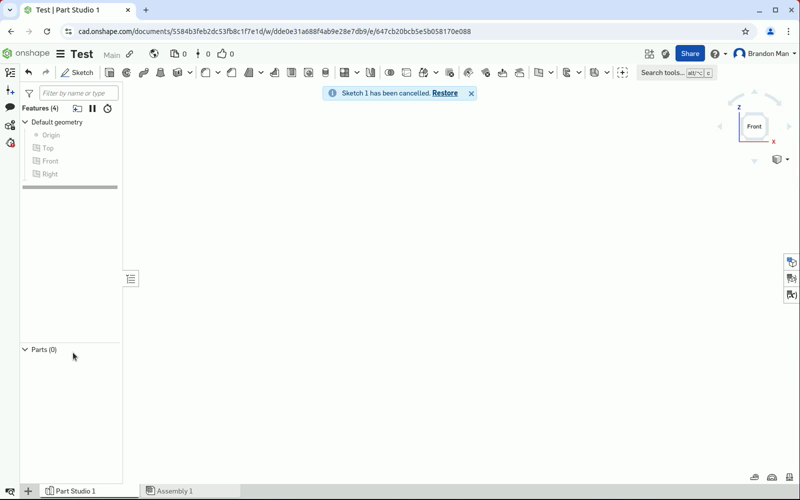
key_up(shift)
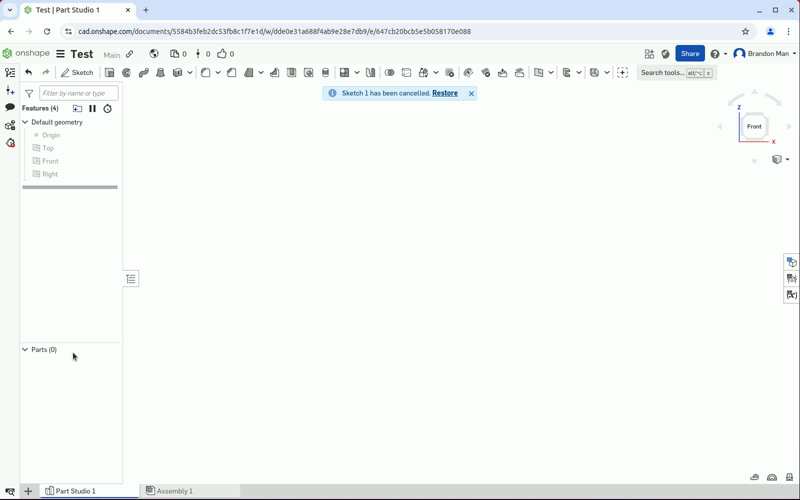
mouse_move(73, 352)
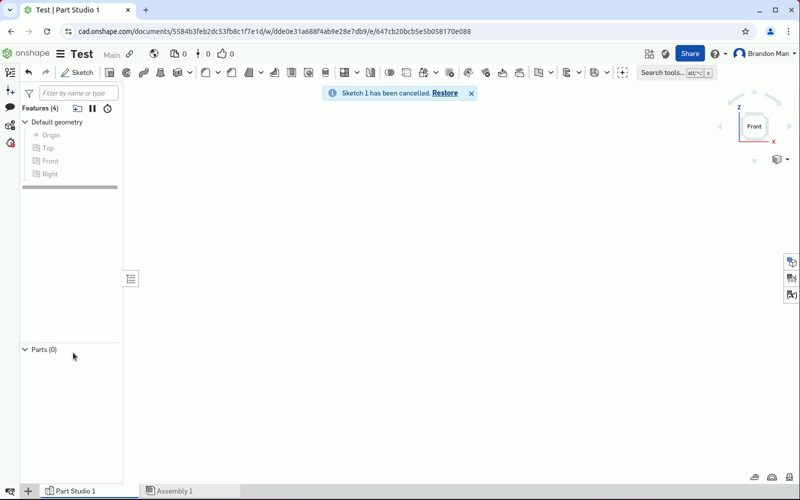
key(shift+y)
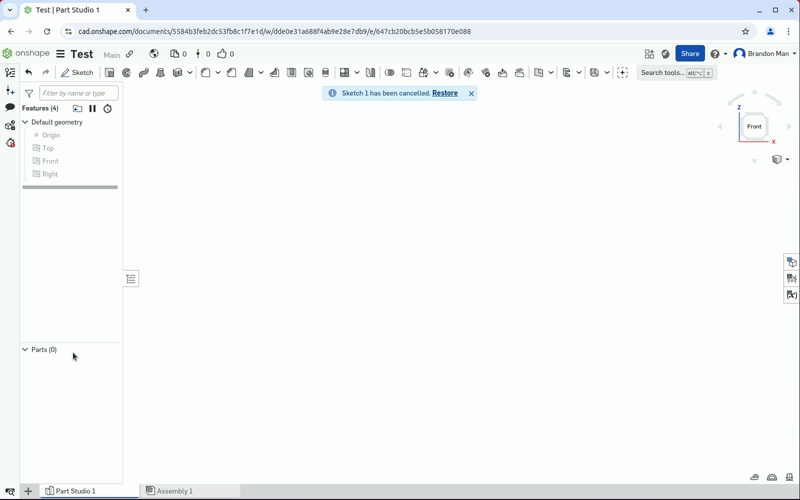
key(shift+s)
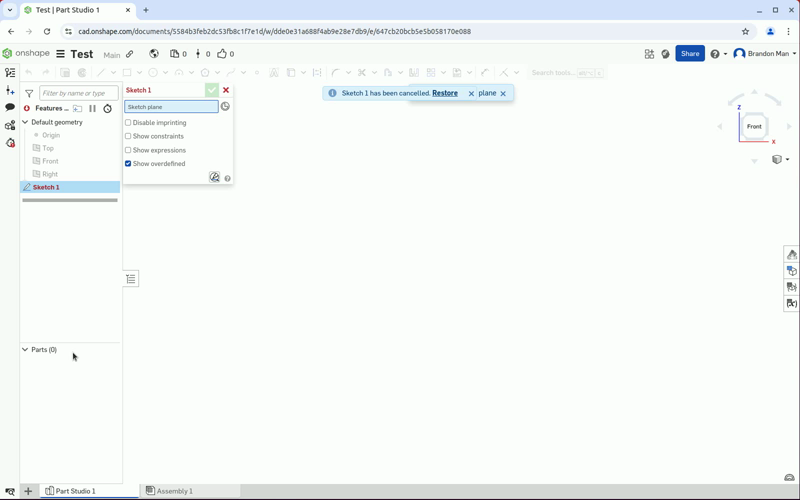
mouse_move(73, 163)
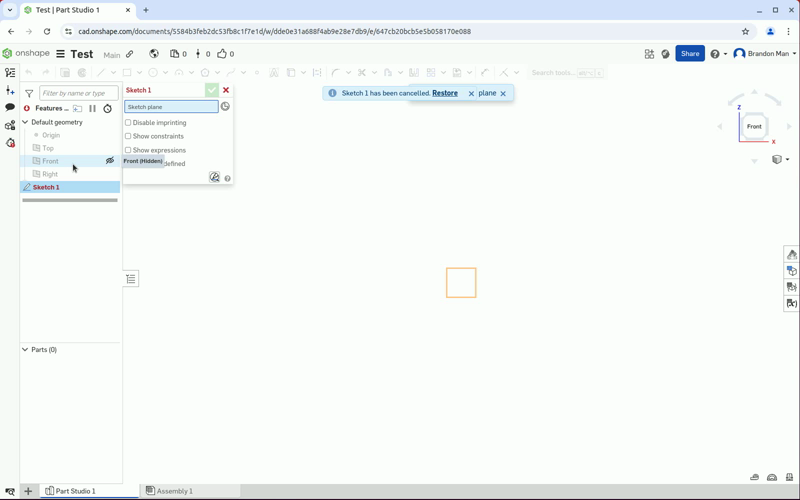
click(73, 163)
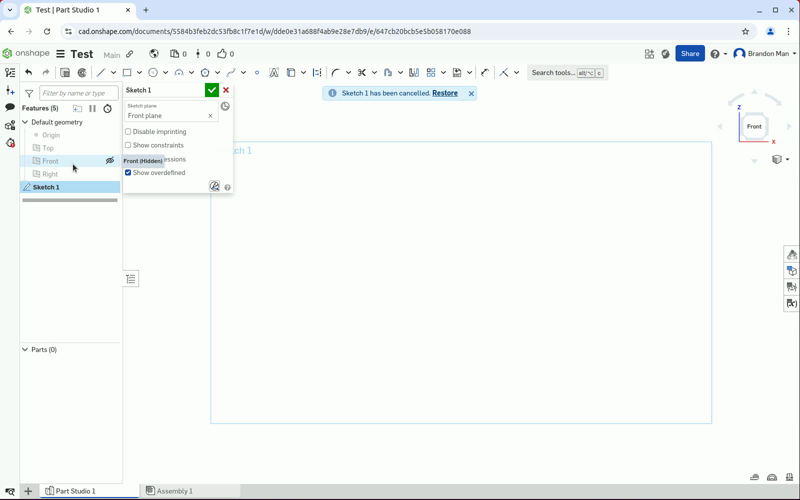
mouse_move(73, 352)
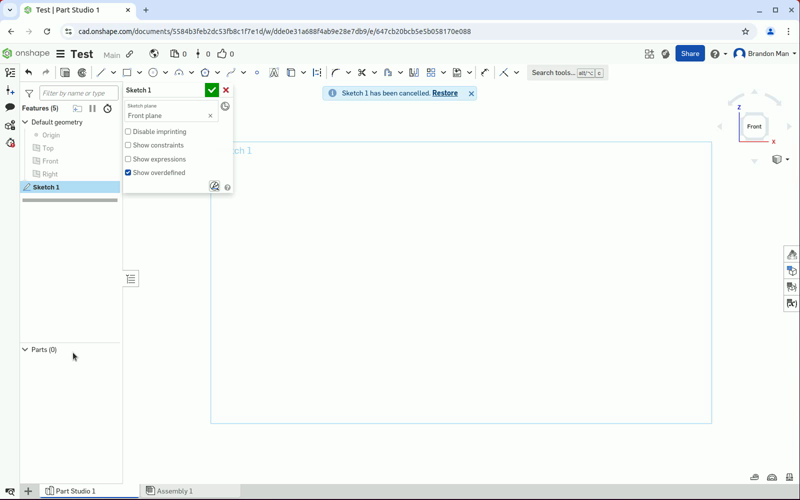
key(y)
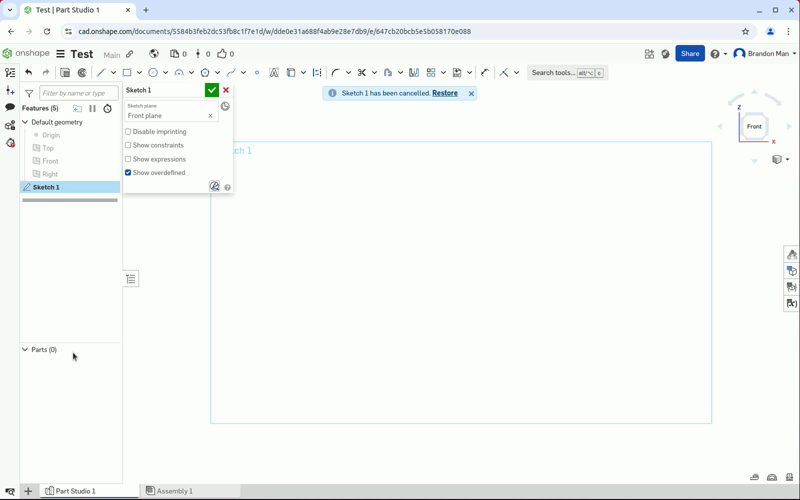
key(l)
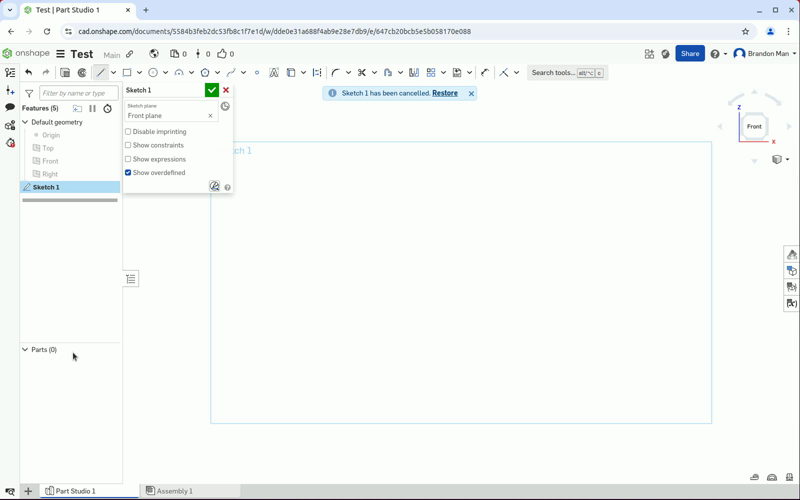
key_down(shift)
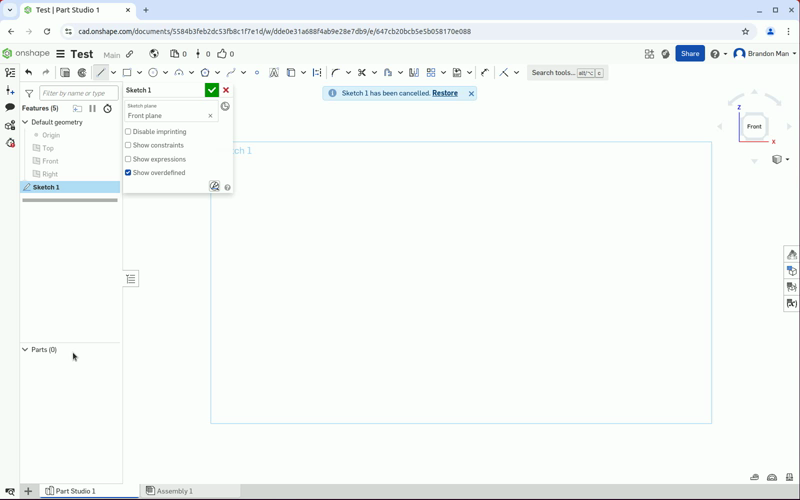
mouse_move(411, 282)
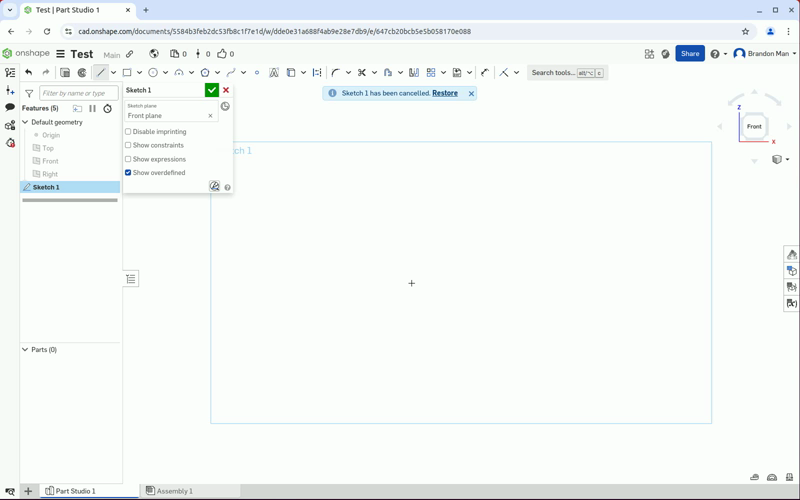
click(411, 282)
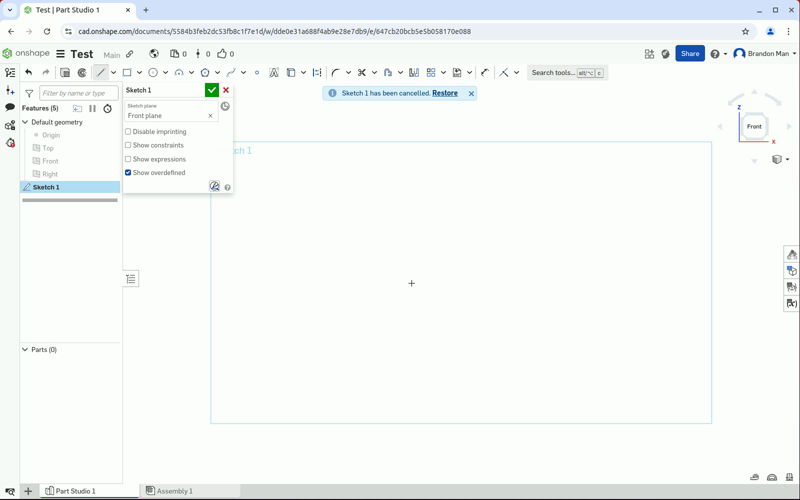
key_up(shift)
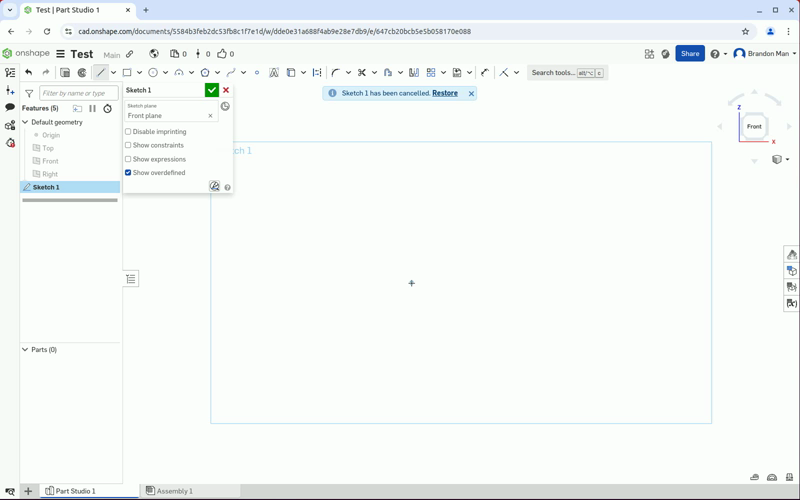
key_down(shift)
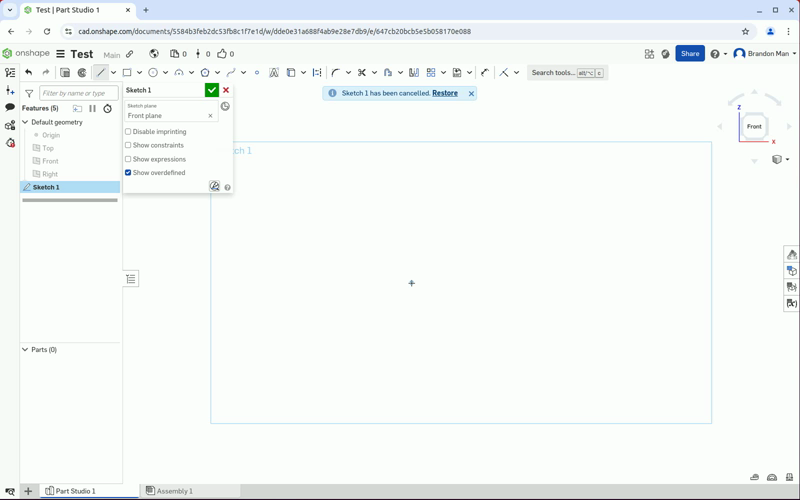
mouse_move(511, 282)
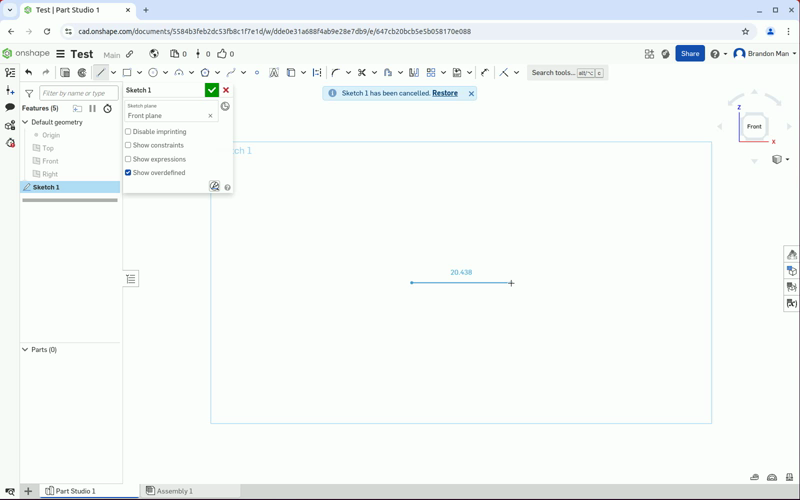
click(511, 282)
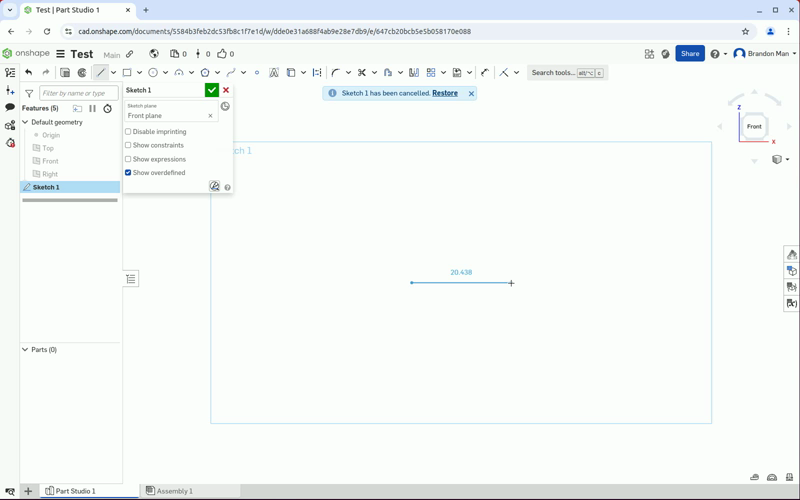
key_up(shift)
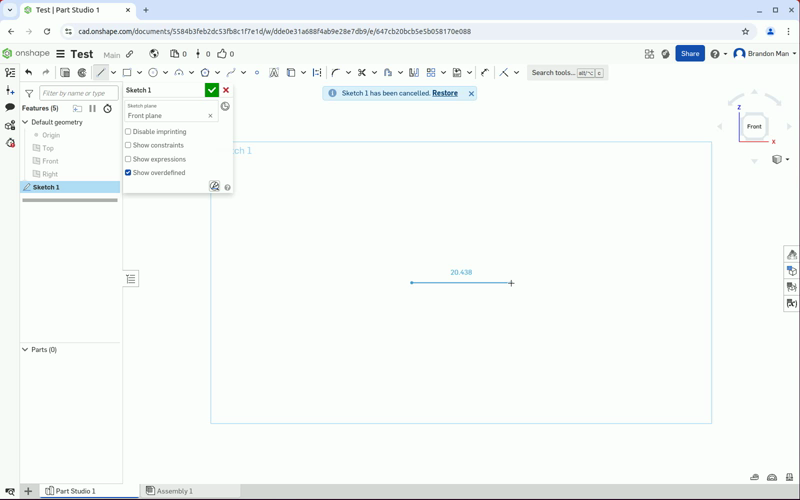
key_down(shift)
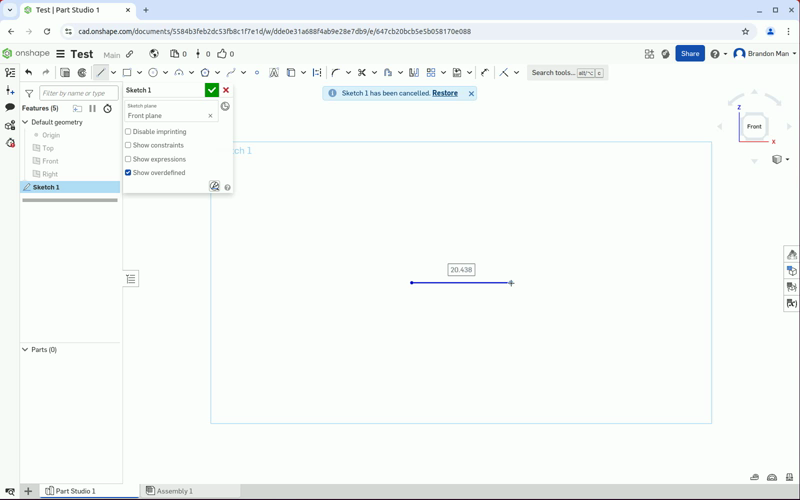
mouse_move(511, 170)
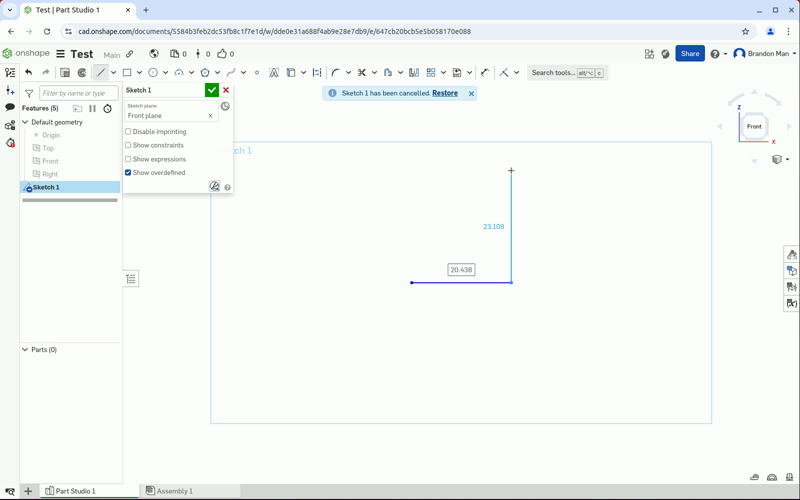
click(511, 170)
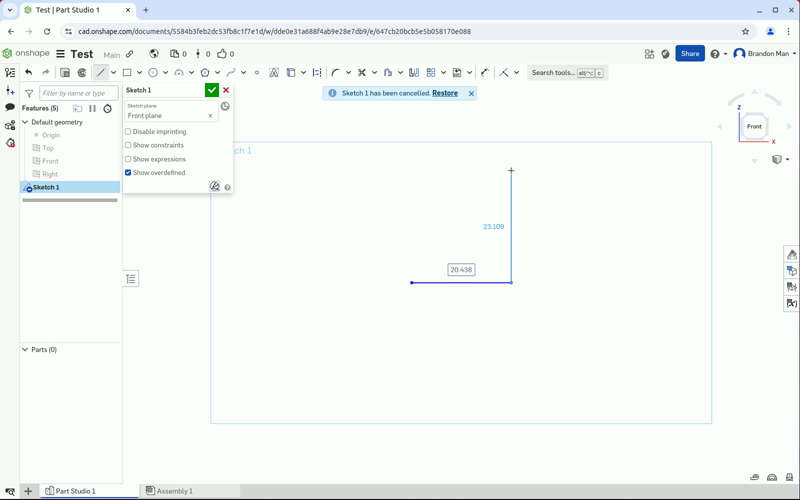
key_up(shift)
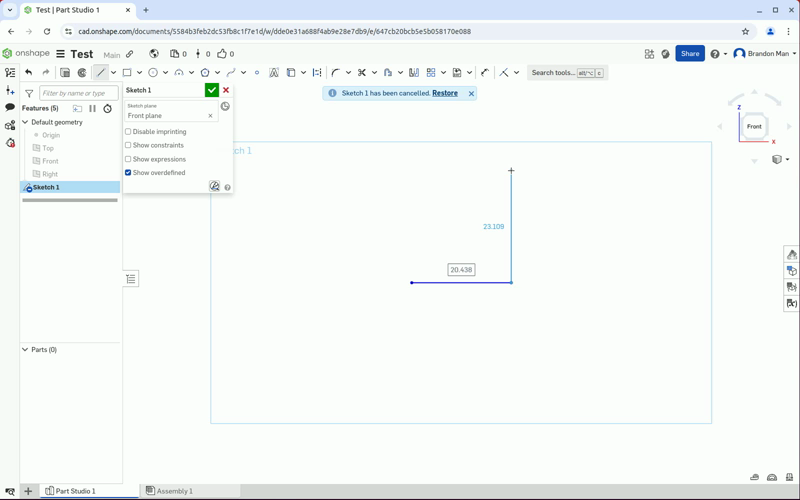
key_down(shift)
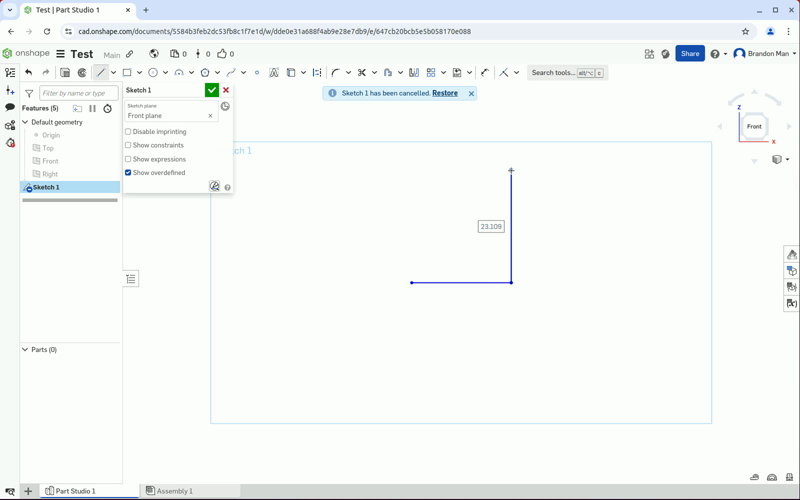
mouse_move(411, 170)
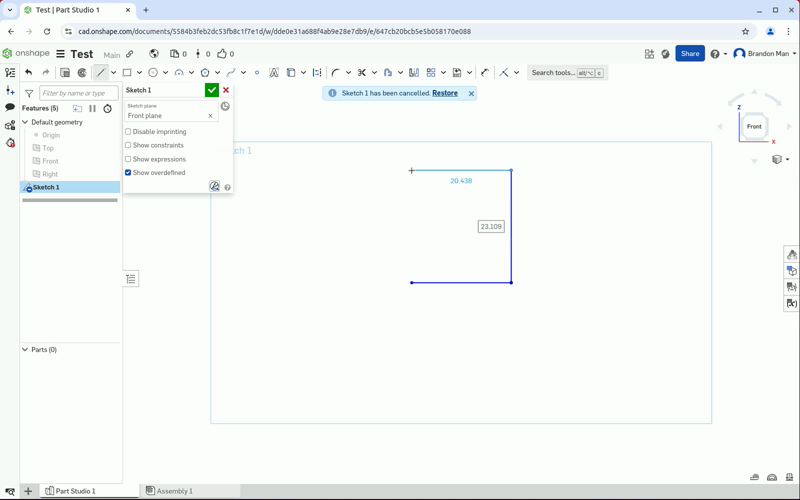
click(411, 170)
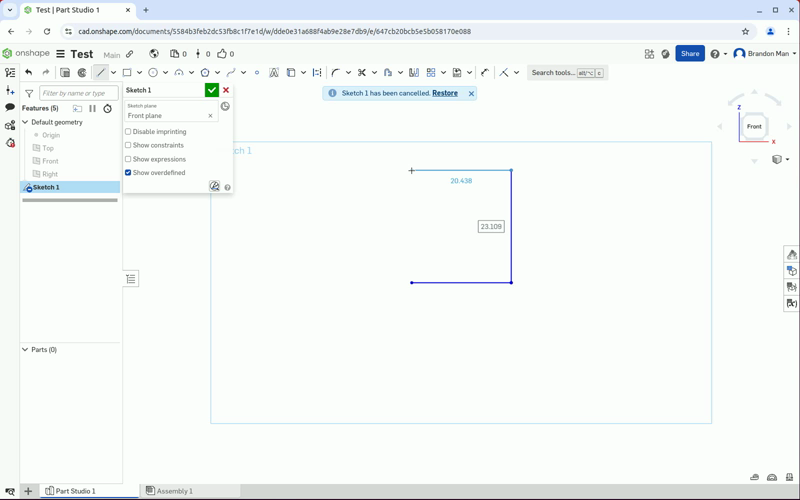
key_up(shift)
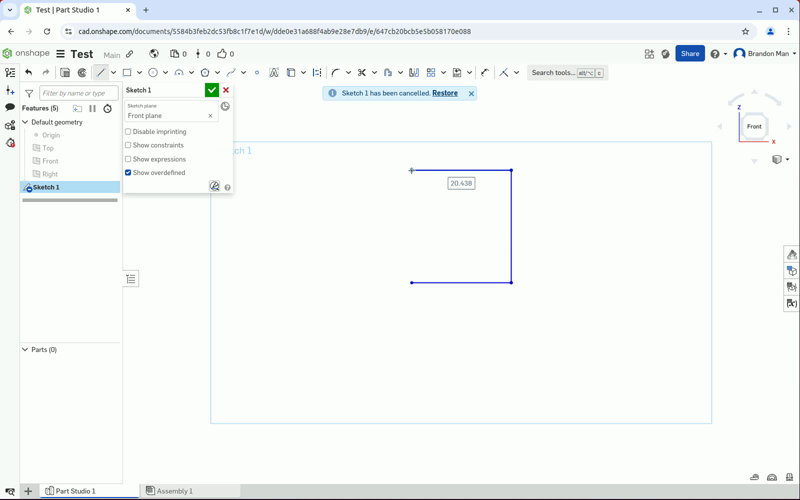
key_down(shift)
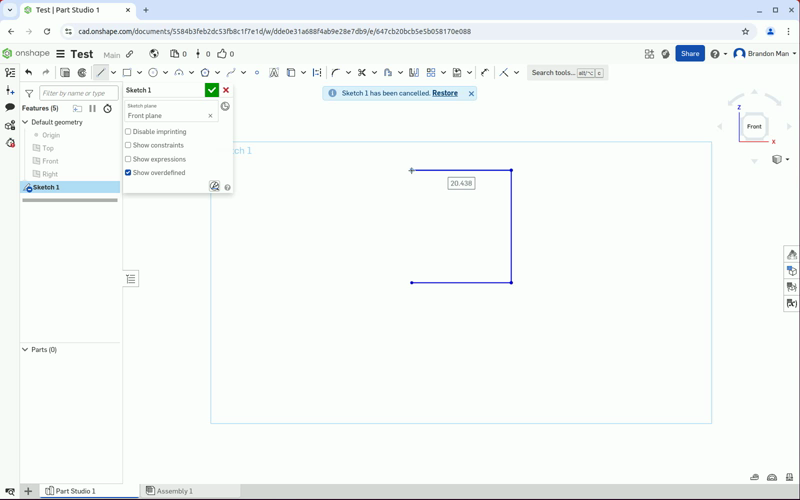
mouse_move(411, 282)
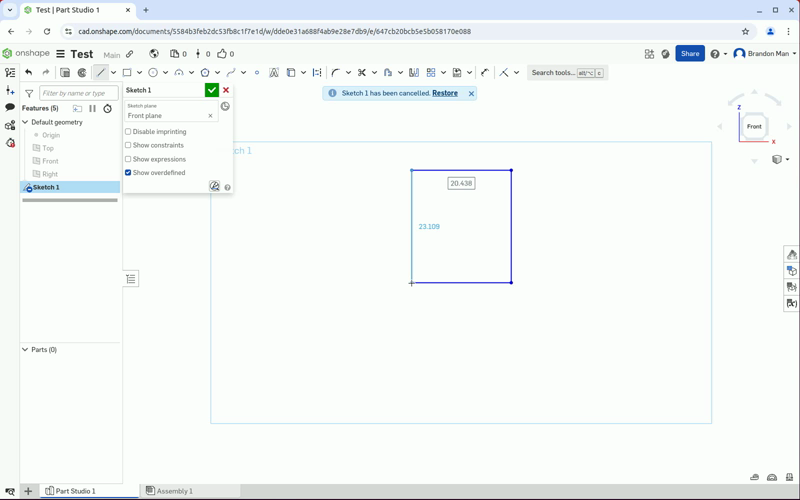
key_up(shift)
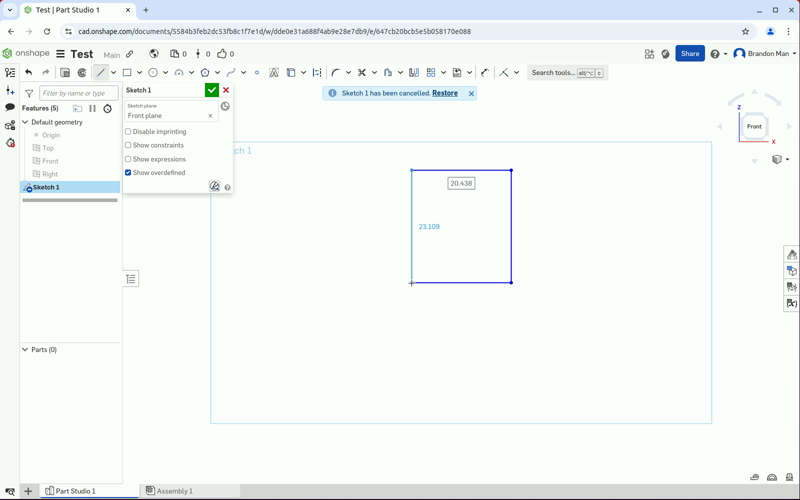
click(411, 282)
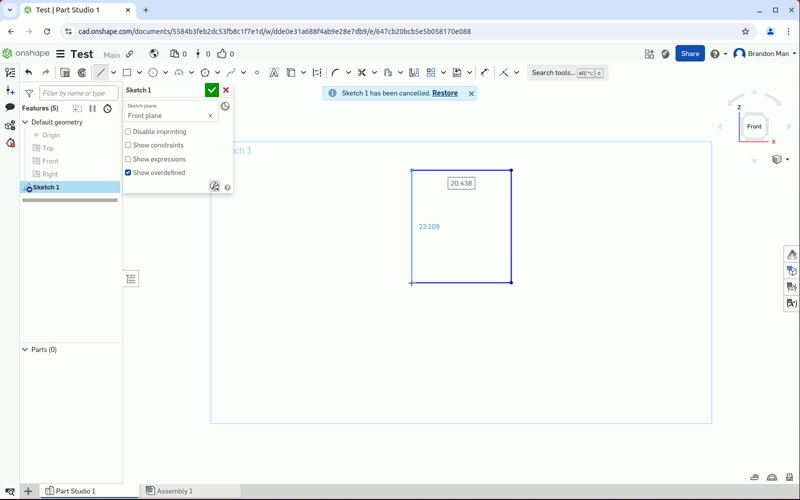
key(esc)
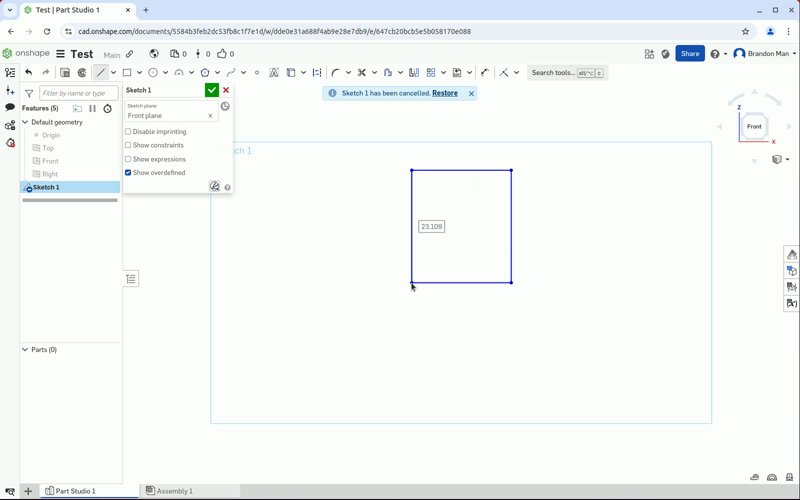
mouse_move(460, 273)
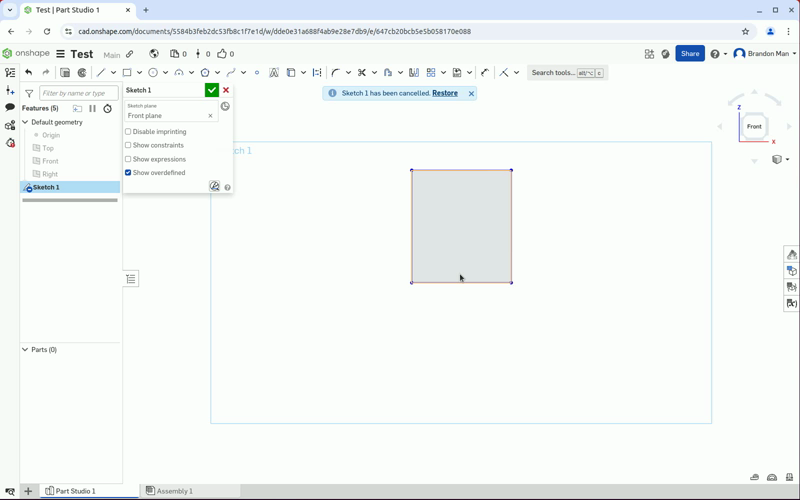
click(460, 273)
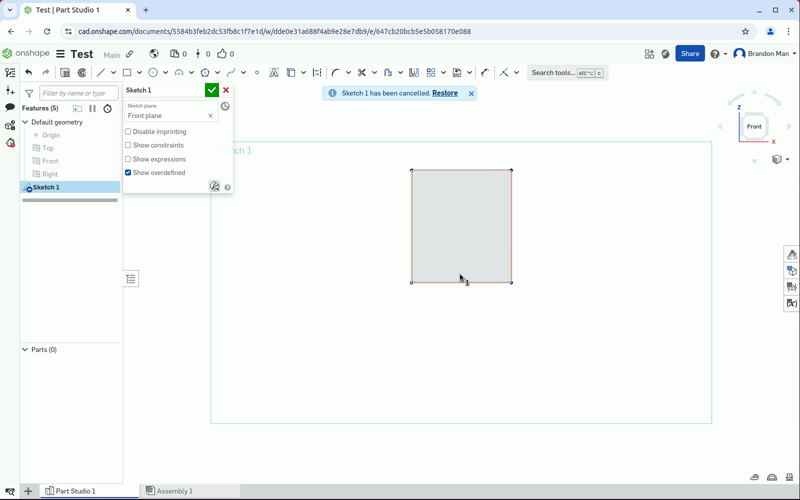
mouse_move(73, 352)
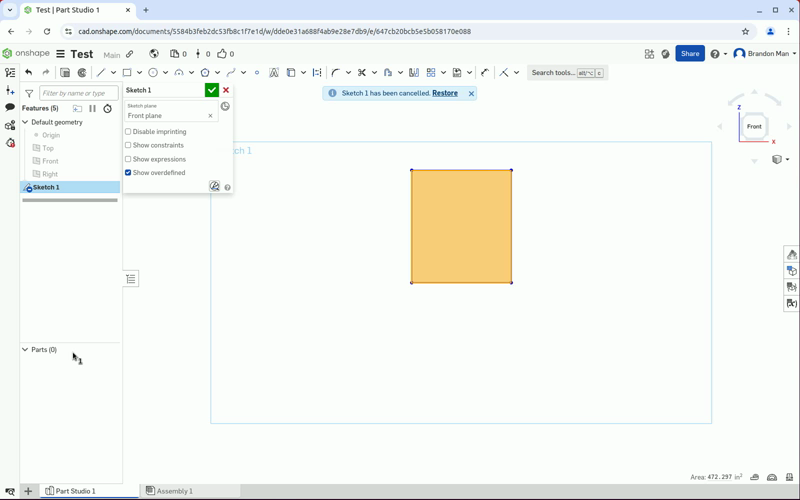
key(shift+y)
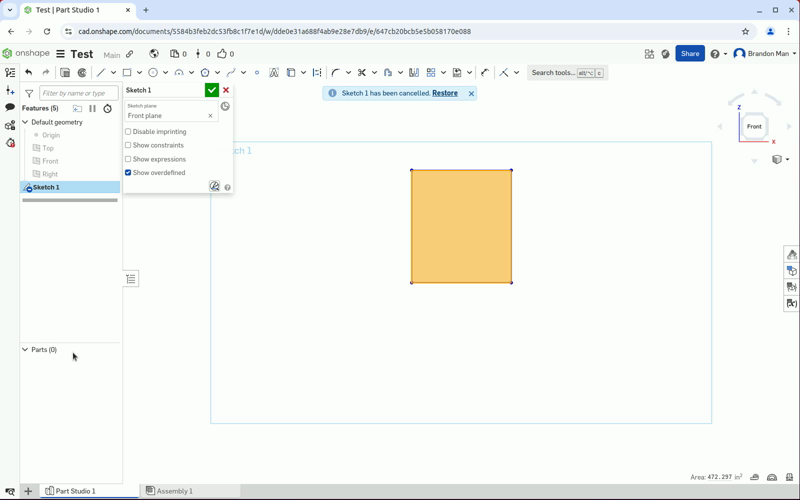
key(shift+e)
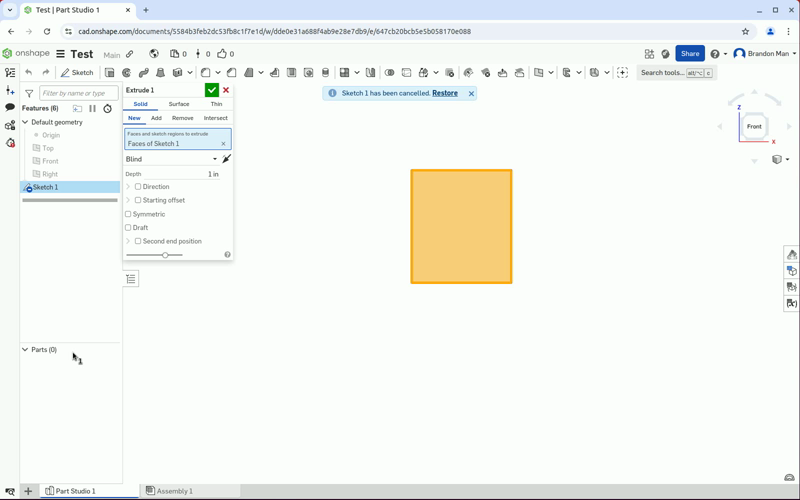
mouse_move(143, 106)
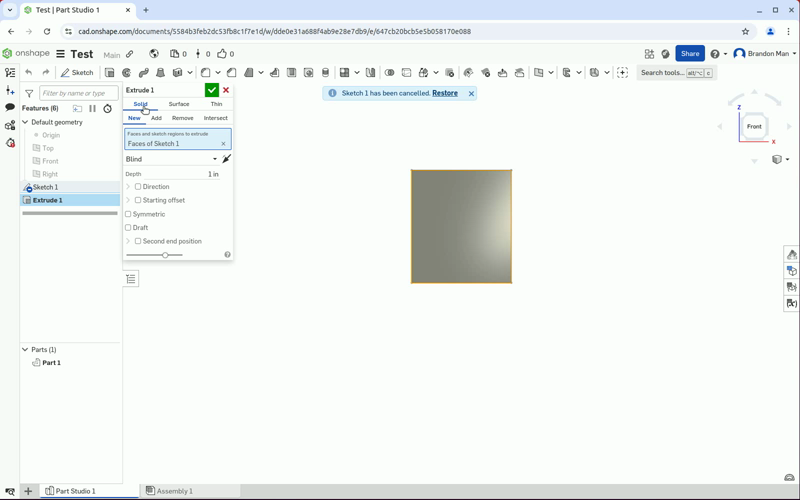
click(143, 106)
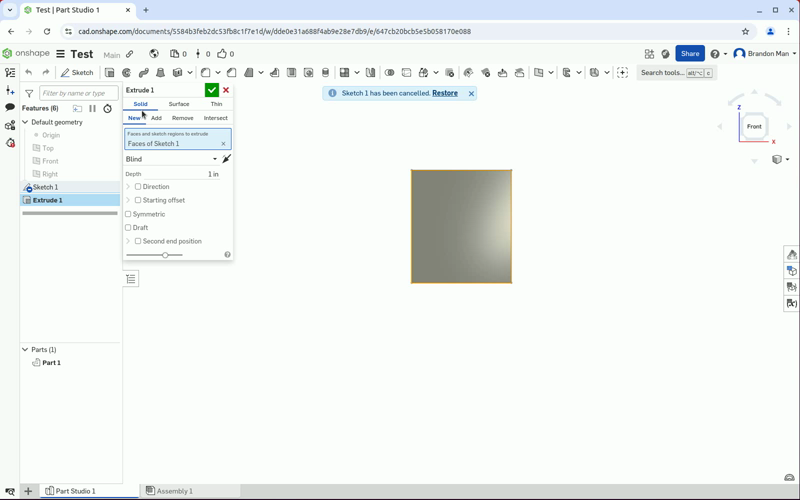
mouse_move(137, 120)
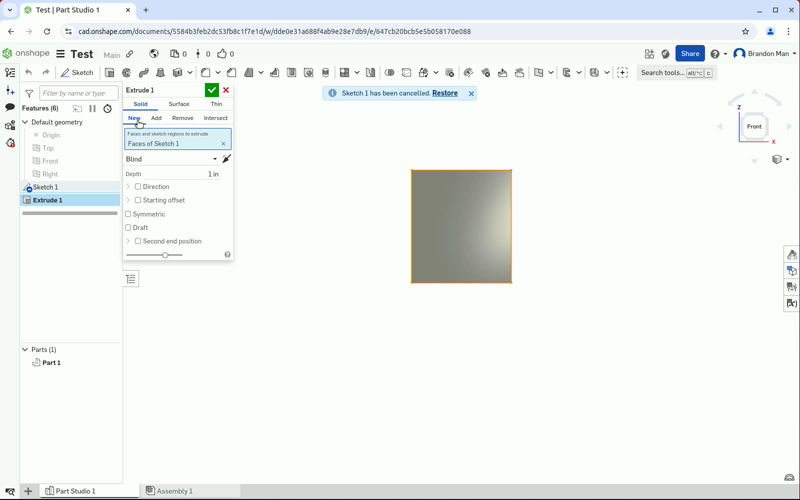
click(137, 120)
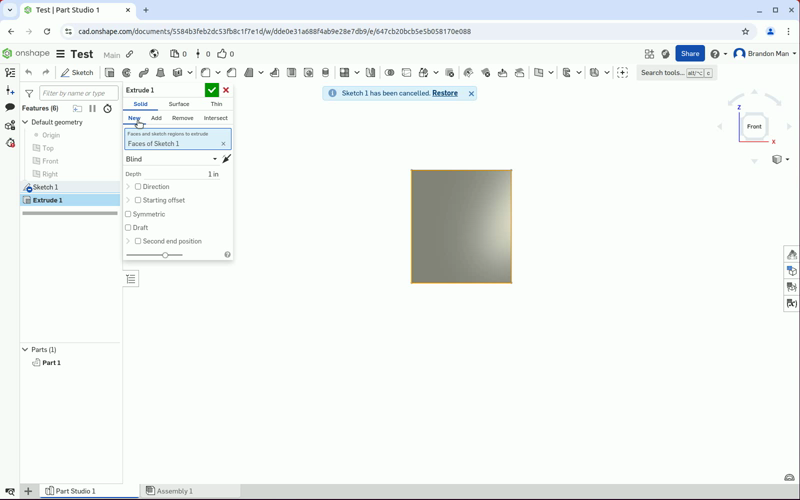
key(tab, 4)
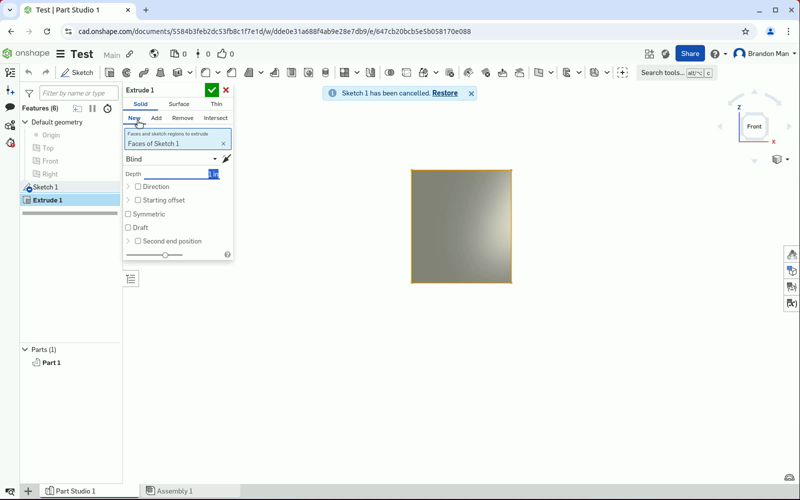
text(-11.073)
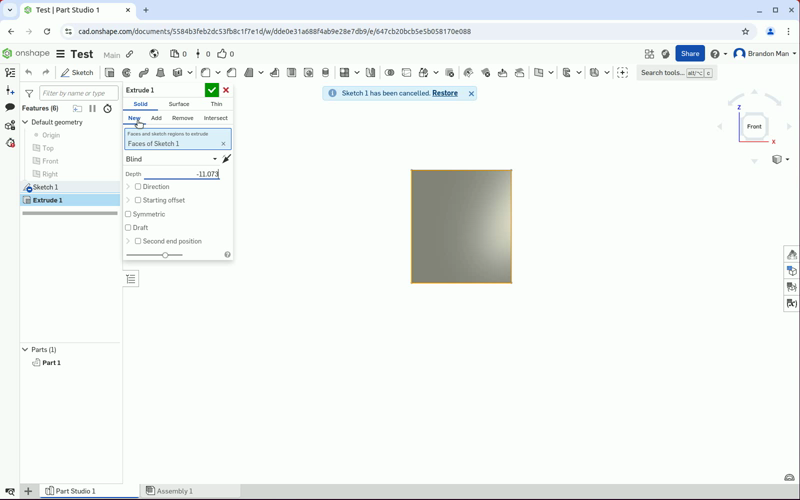
key(enter)
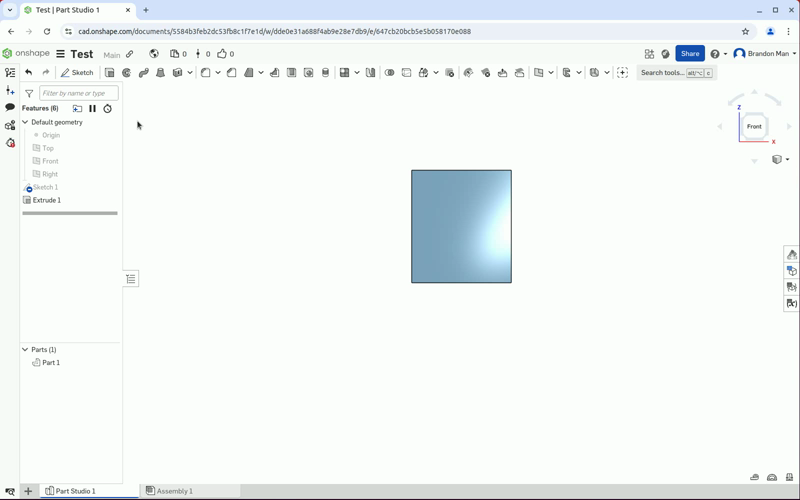
key(shift+h)
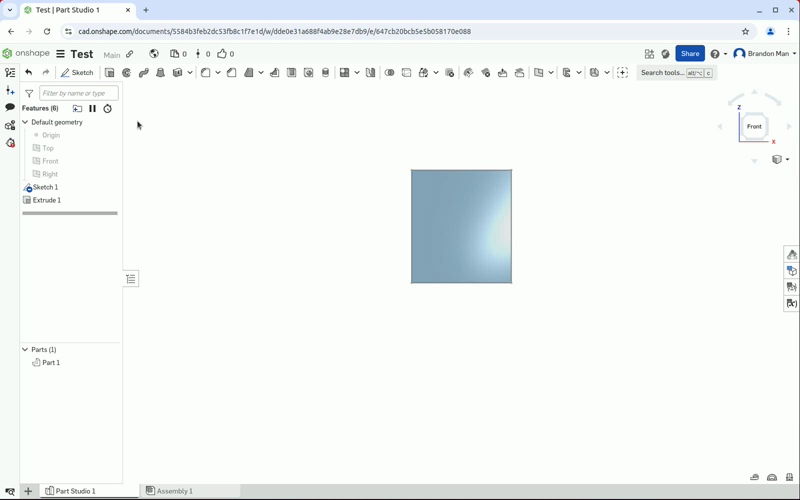
key(shift+h)
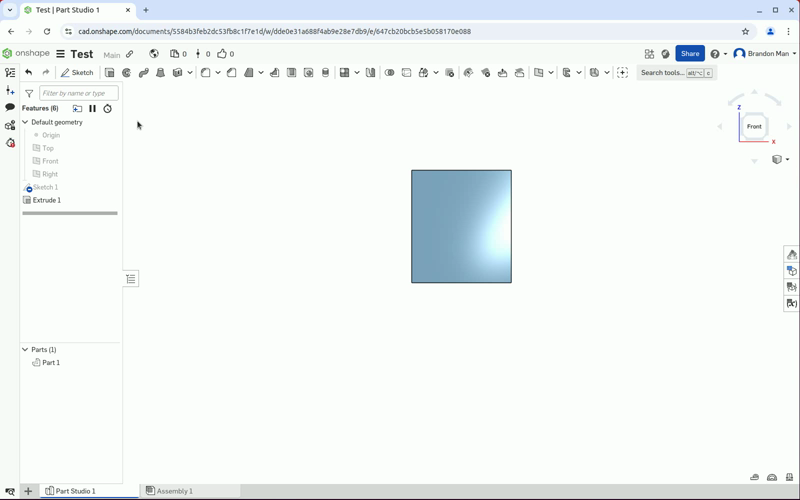
mouse_move(73, 189)
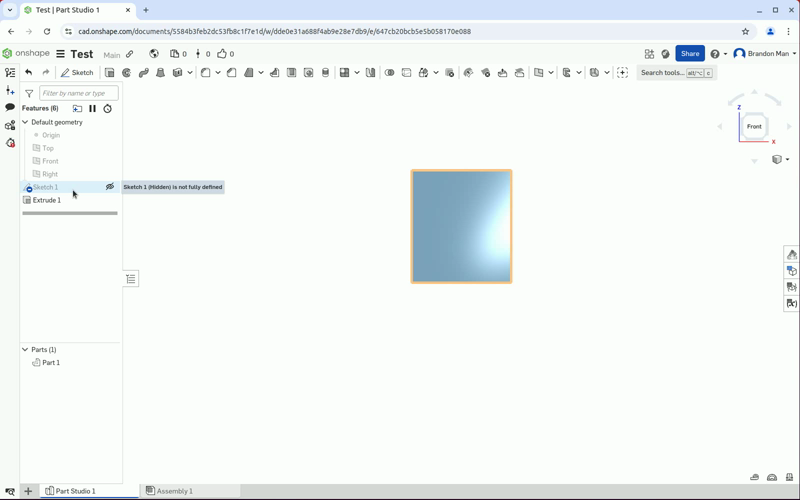
click(73, 189)
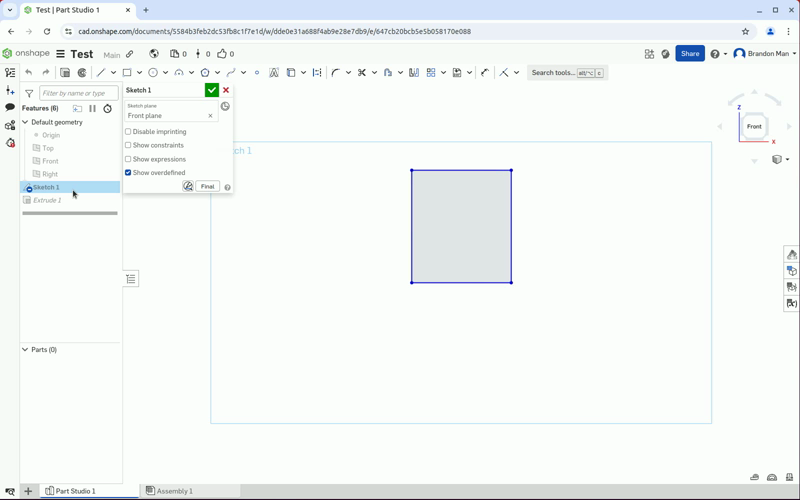
mouse_move(229, 92)
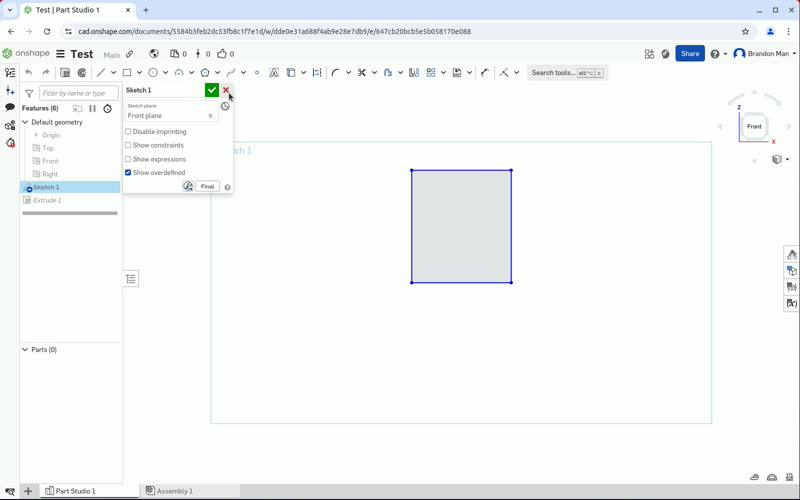
click(229, 92)
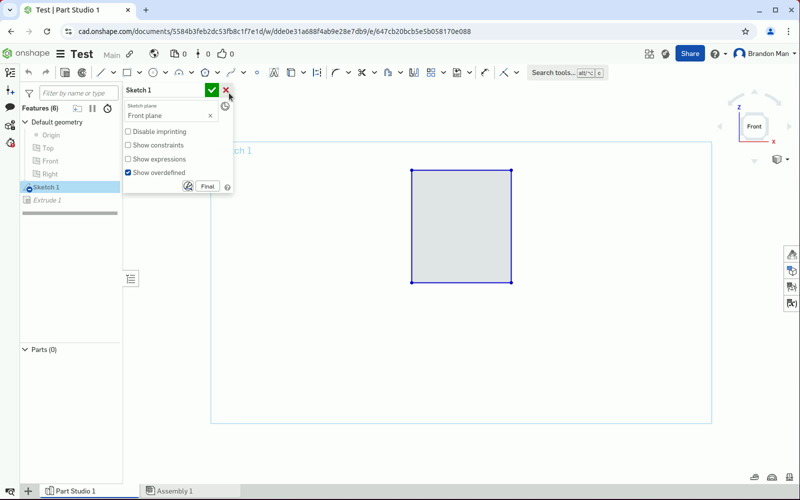
key(shift+s)
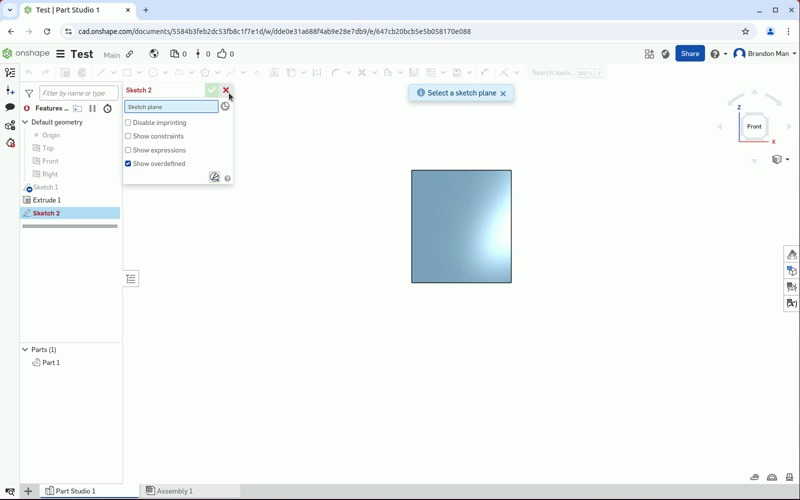
mouse_move(73, 163)
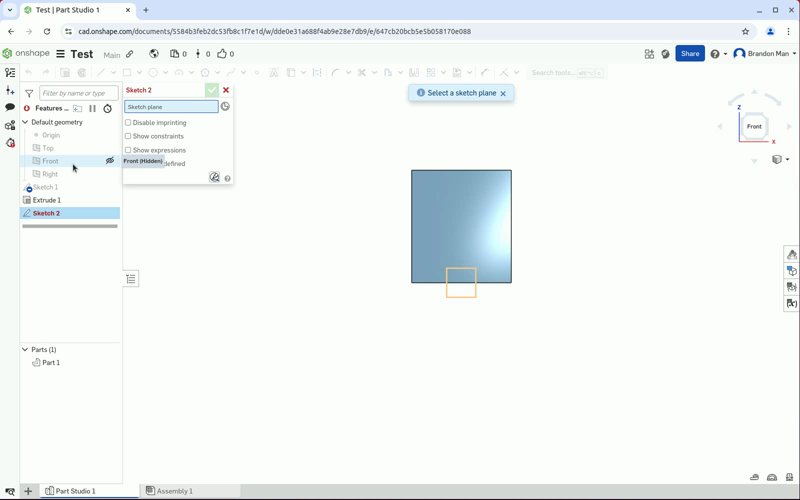
click(73, 163)
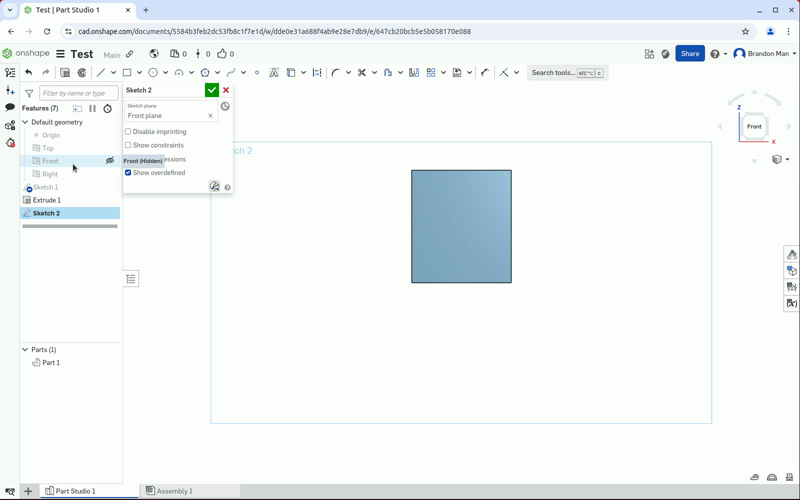
mouse_move(73, 352)
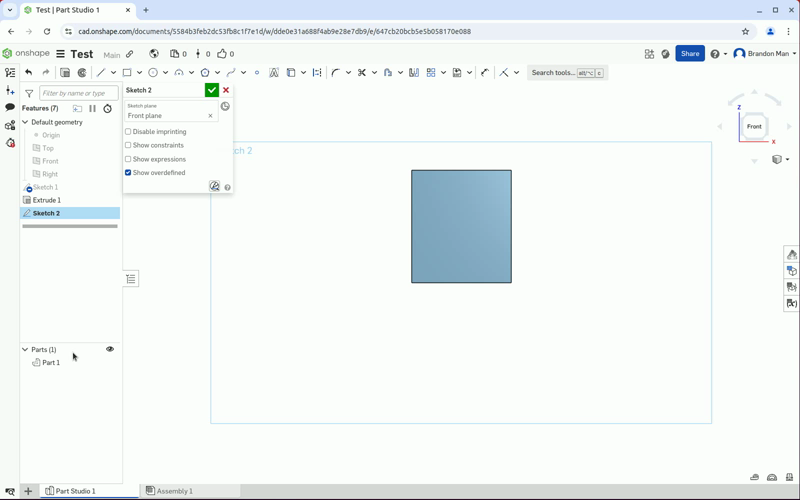
key(y)
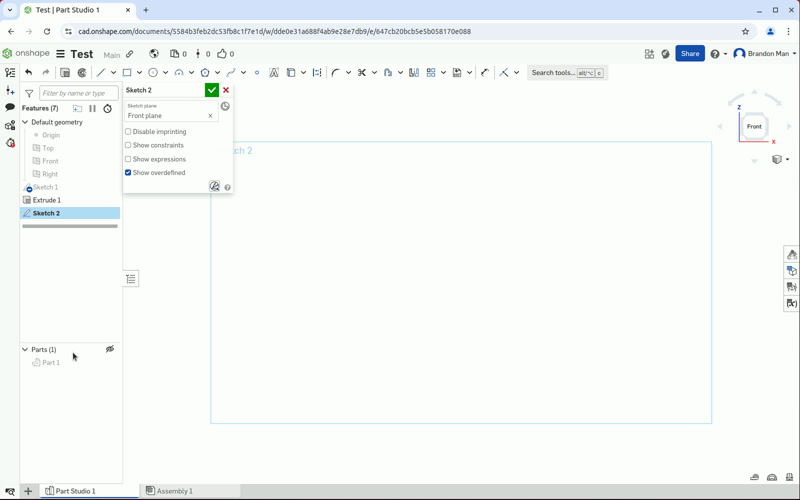
key(l)
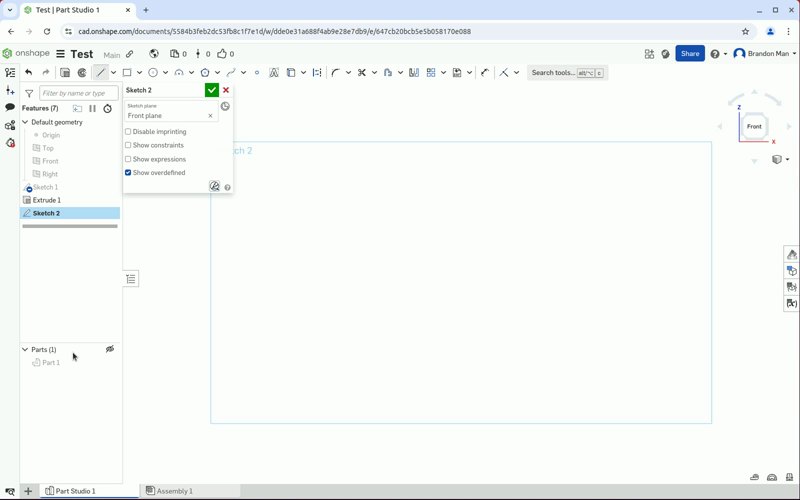
key_down(shift)
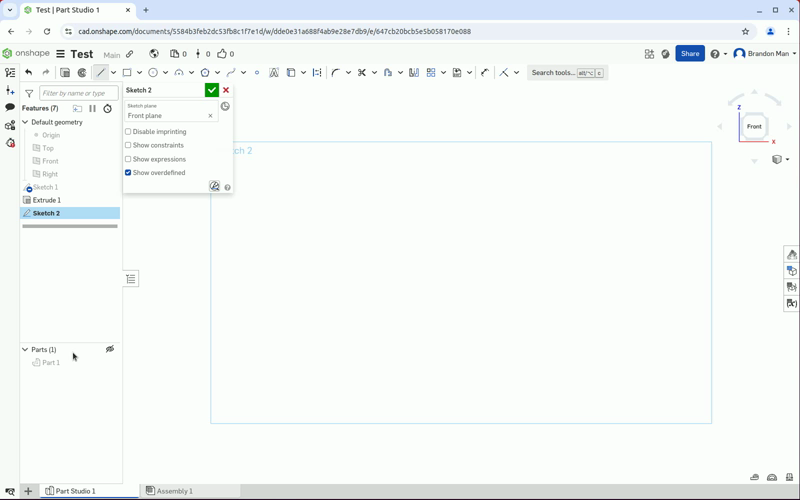
mouse_move(420, 268)
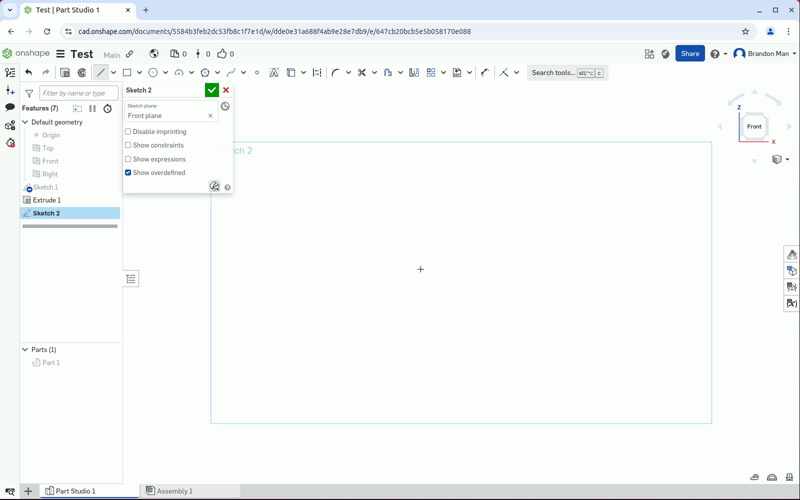
click(420, 268)
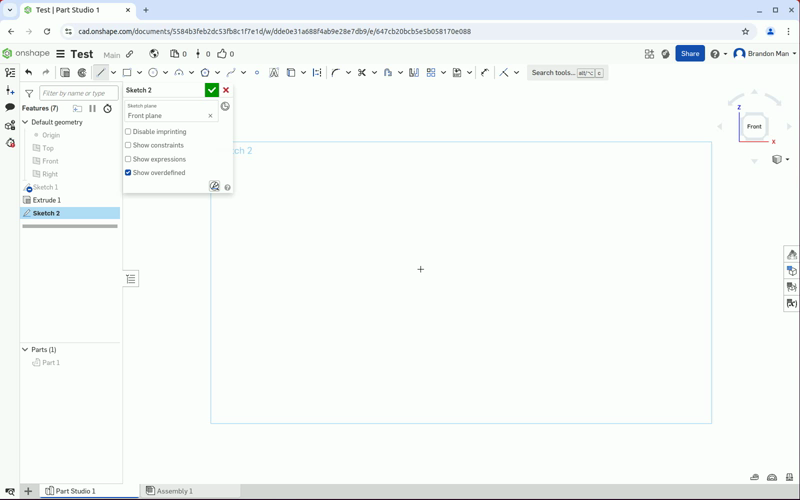
key_up(shift)
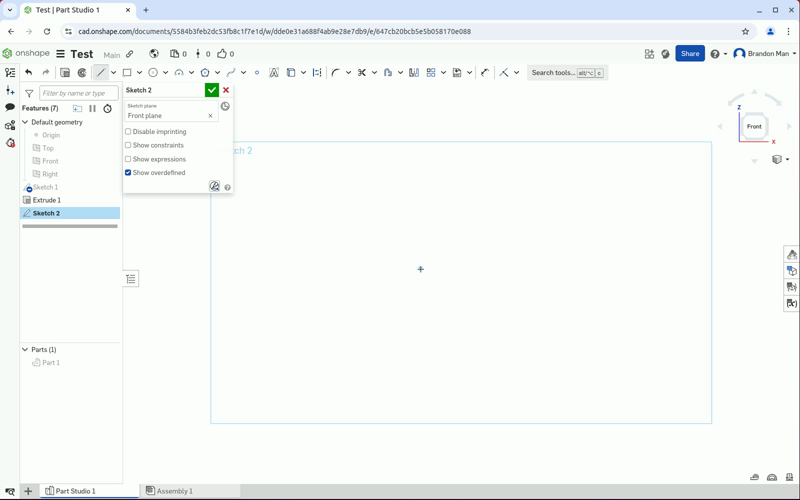
key_down(shift)
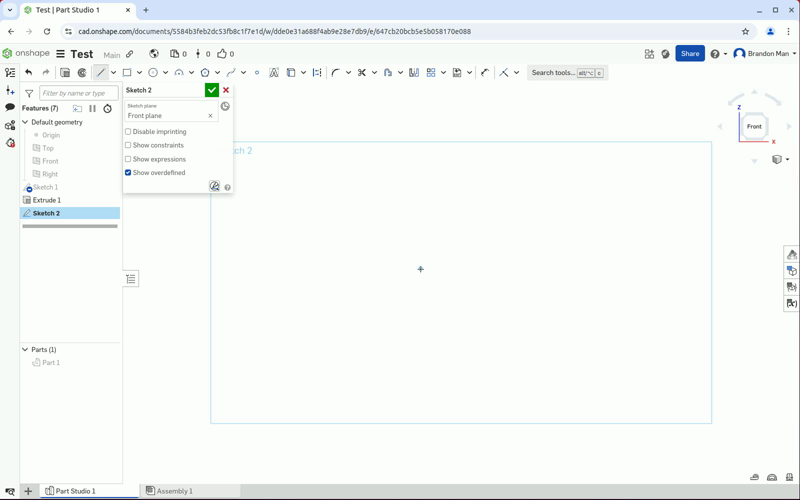
mouse_move(500, 268)
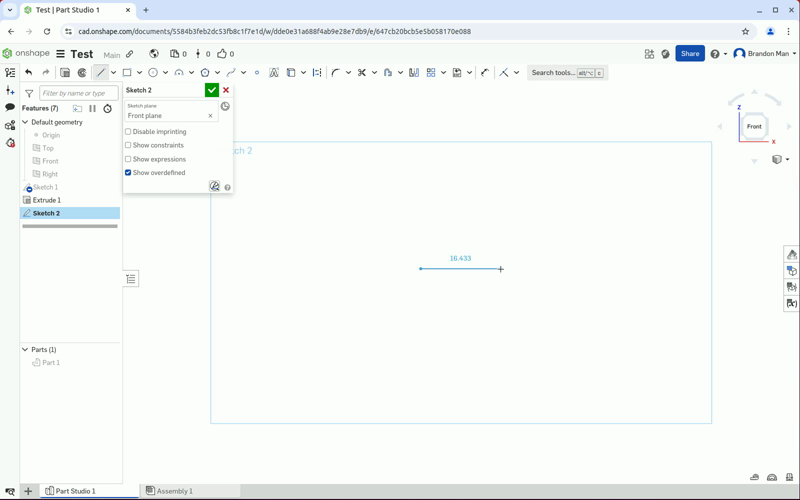
click(500, 268)
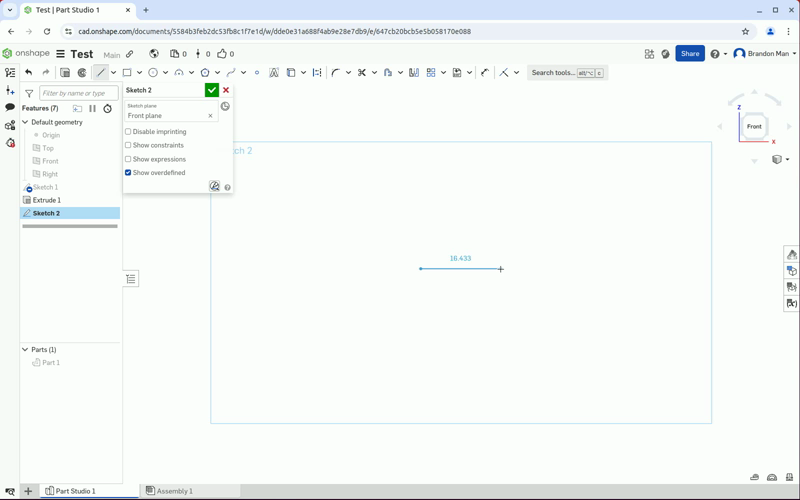
key_up(shift)
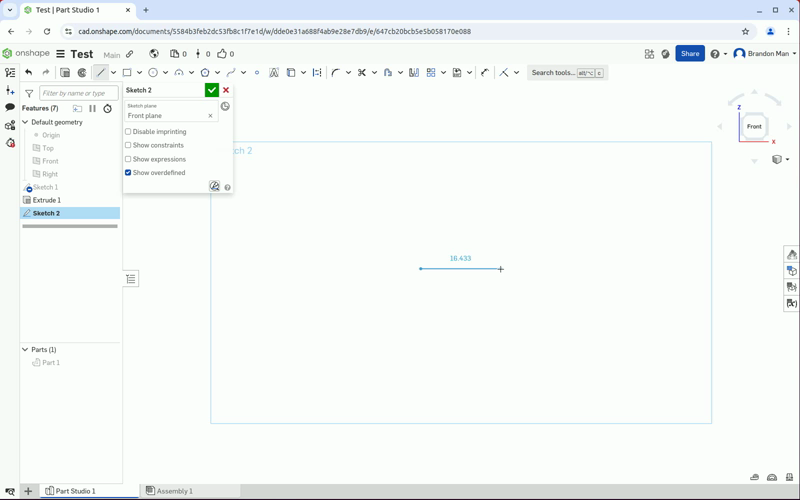
key_down(shift)
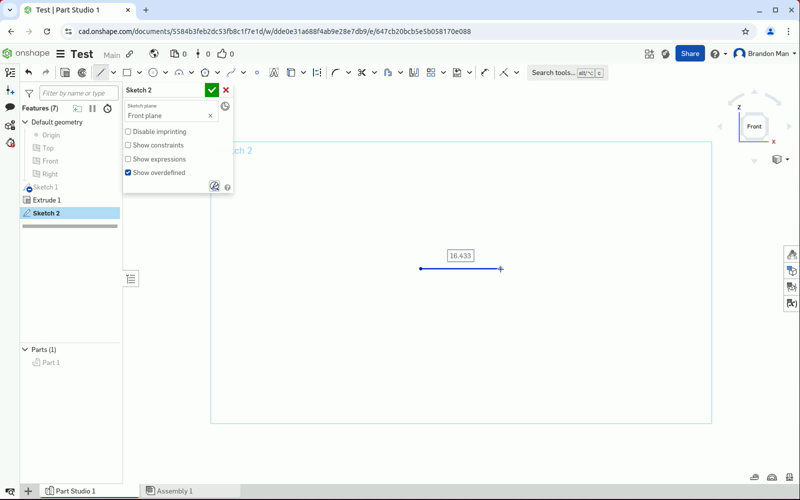
mouse_move(500, 170)
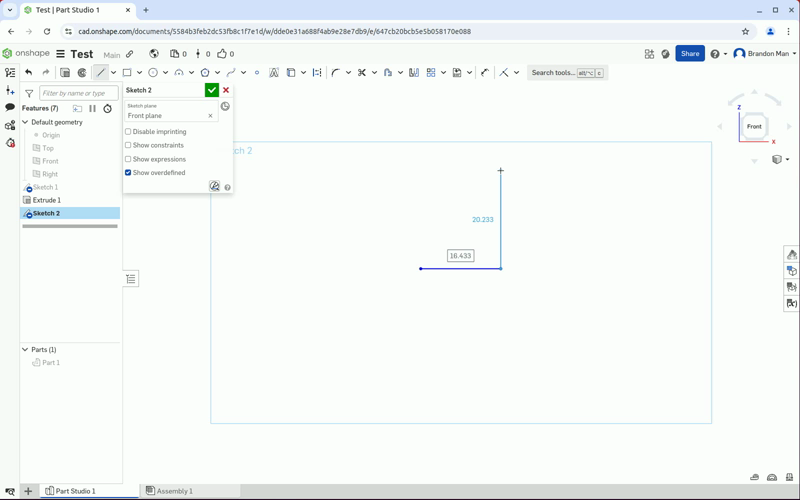
click(500, 170)
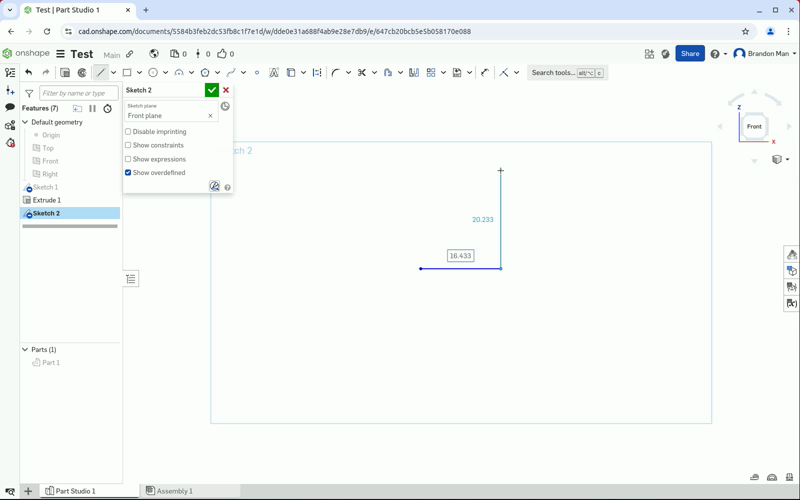
key_up(shift)
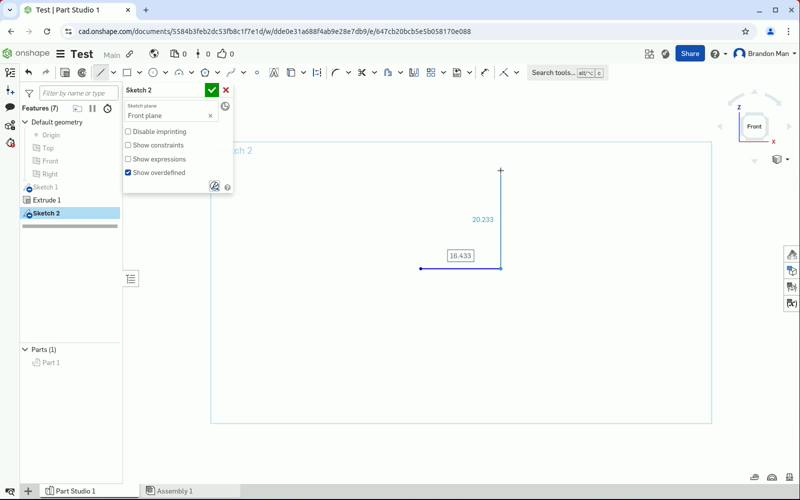
key_down(shift)
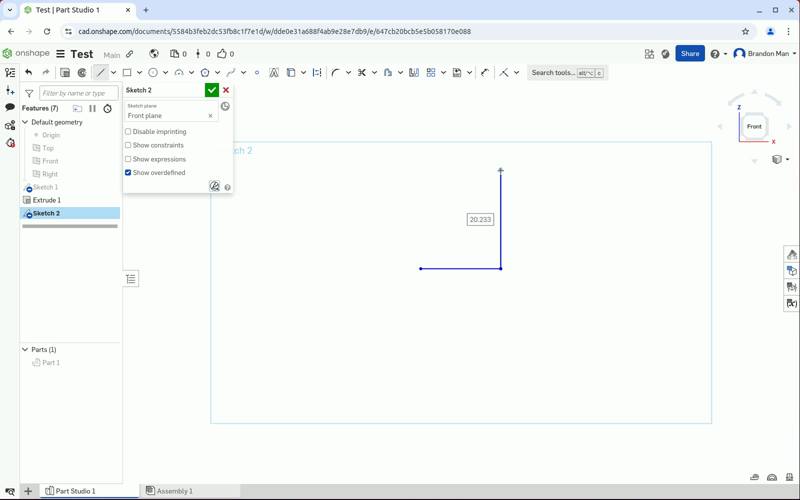
mouse_move(420, 170)
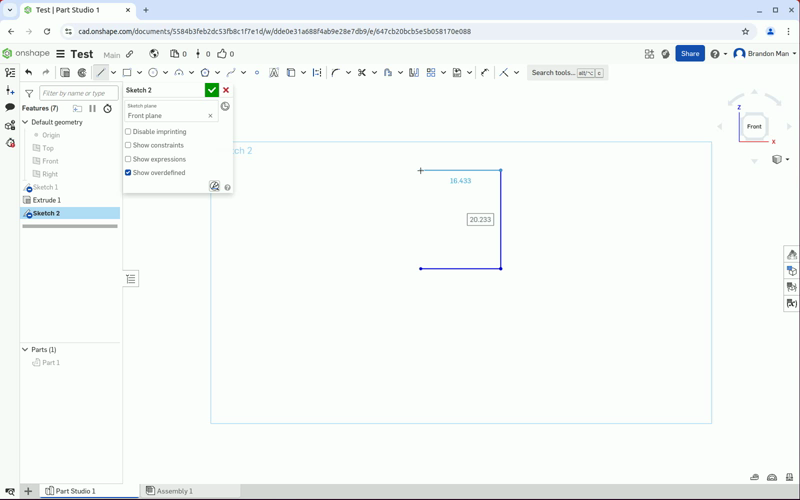
click(420, 170)
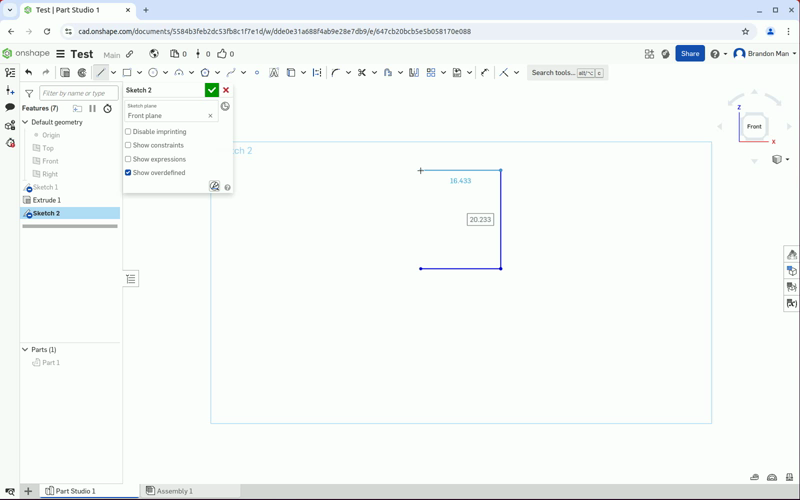
key_up(shift)
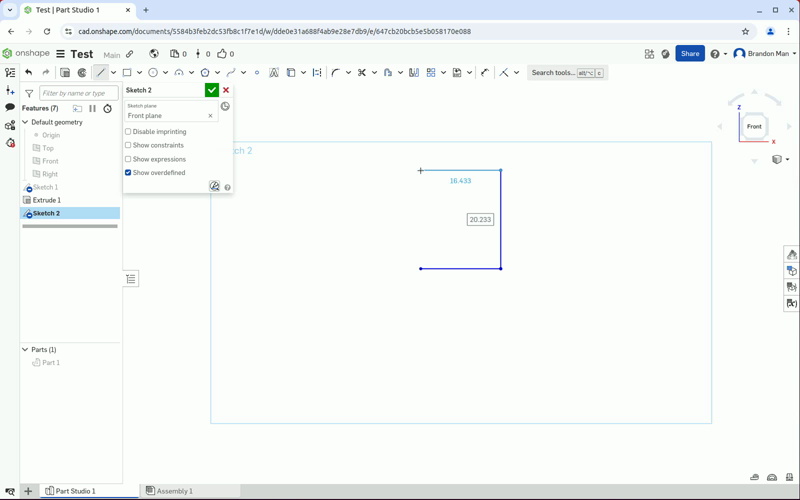
key_down(shift)
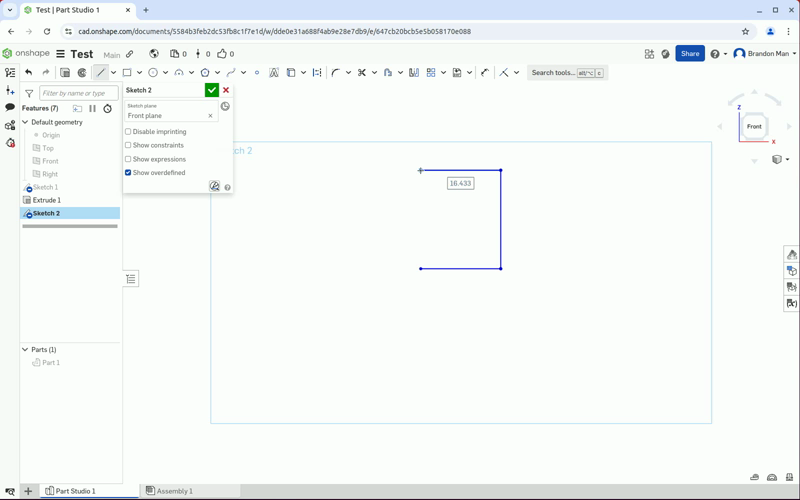
mouse_move(420, 268)
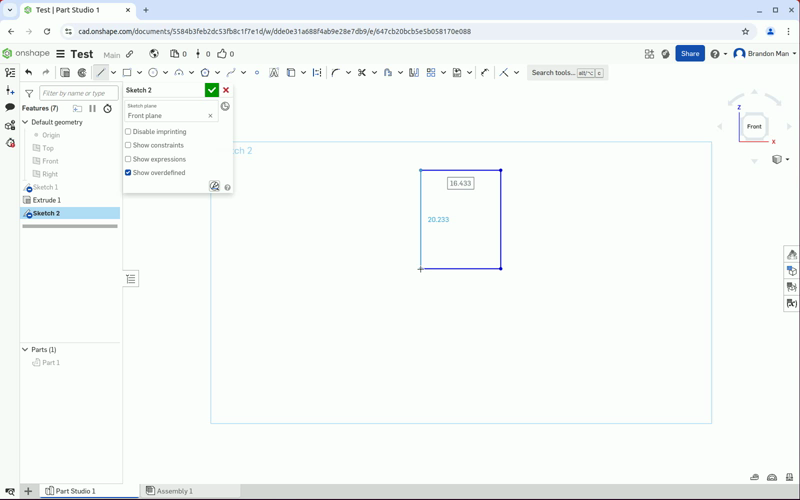
key_up(shift)
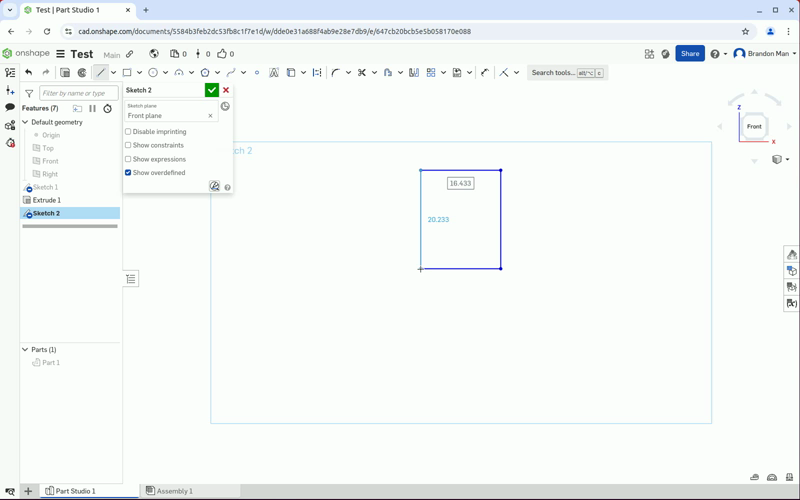
click(420, 268)
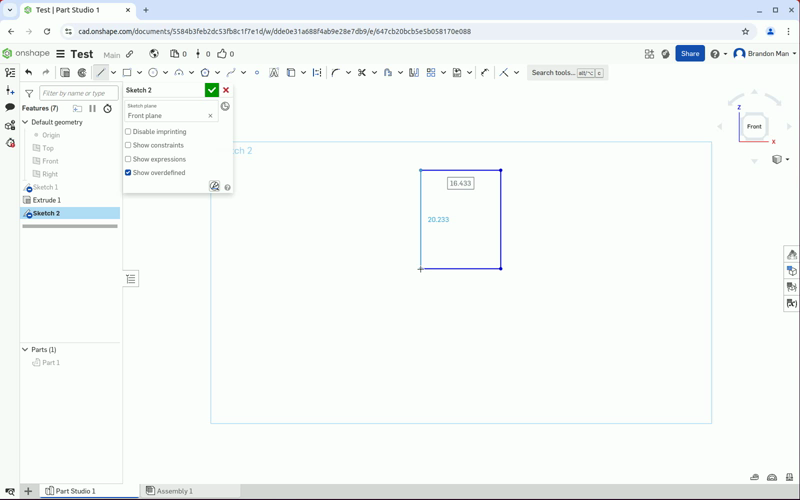
key(esc)
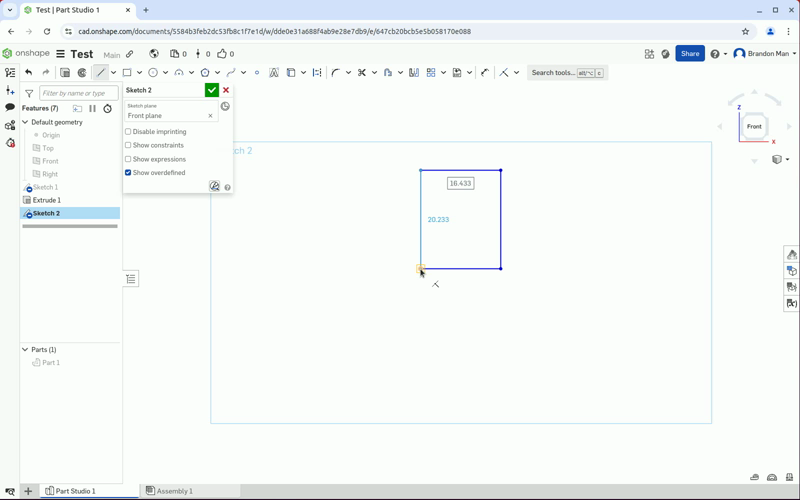
mouse_move(493, 252)
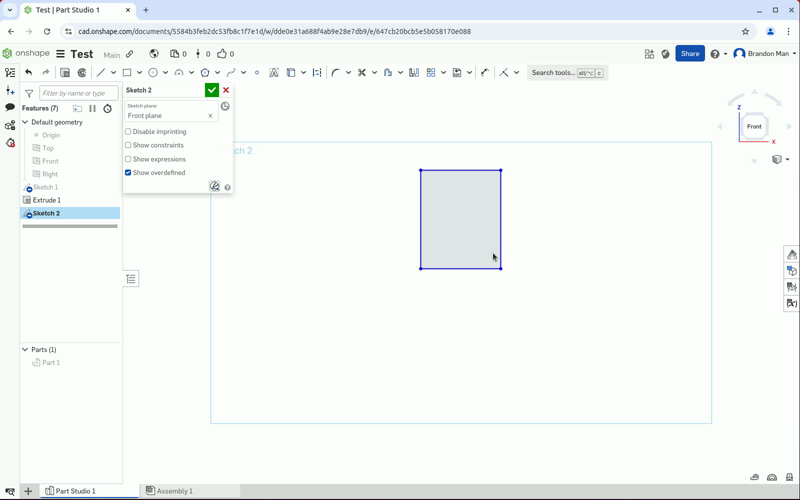
click(493, 252)
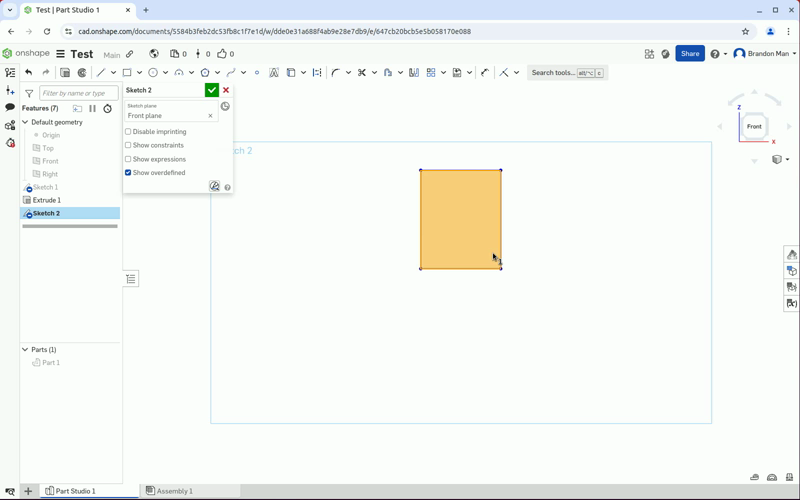
mouse_move(73, 352)
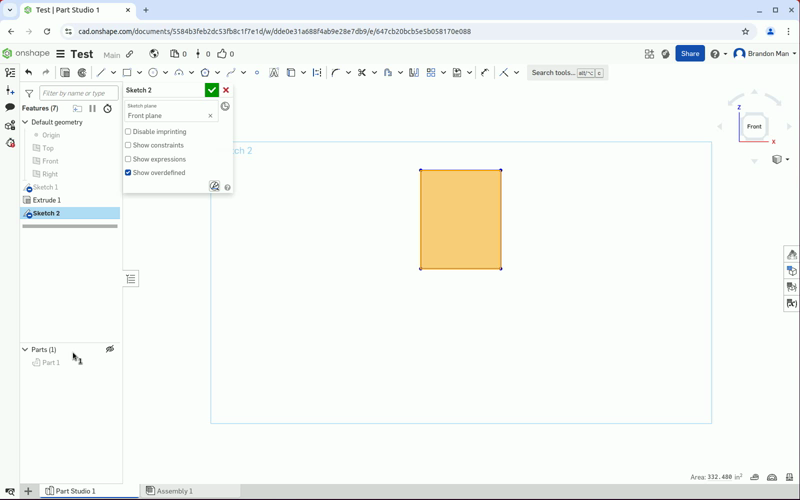
key(shift+y)
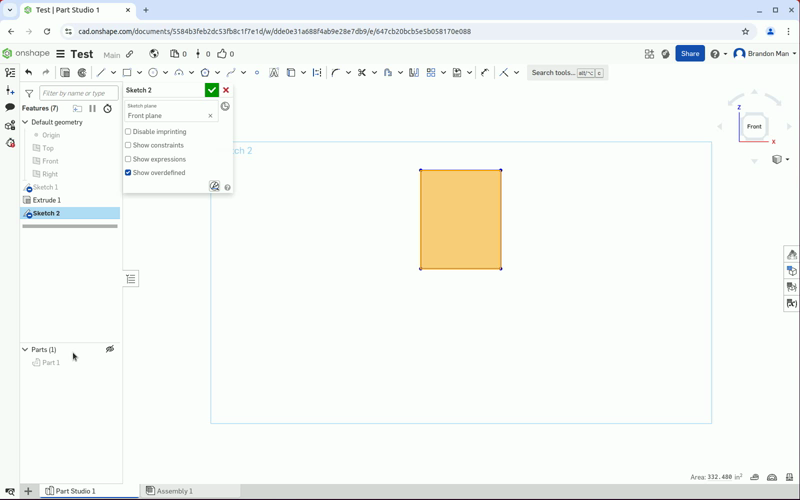
key(shift+e)
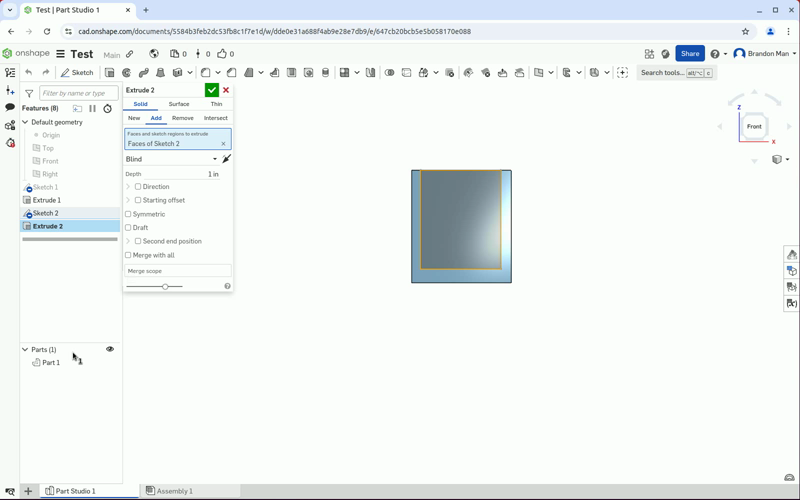
mouse_move(143, 106)
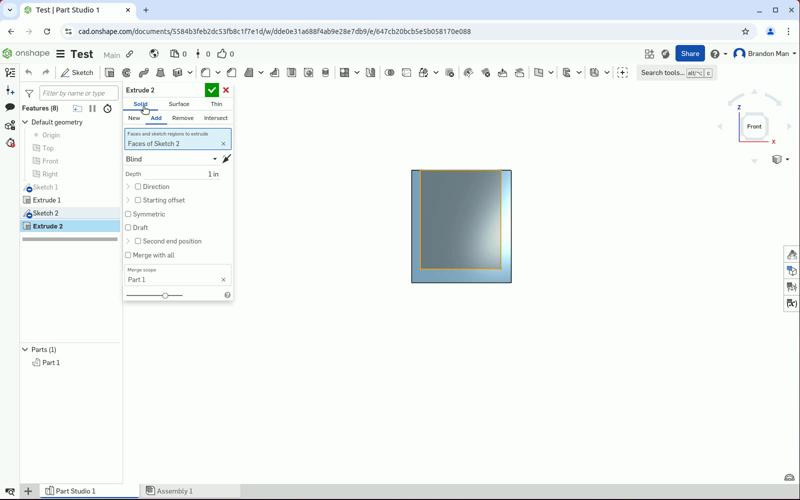
click(143, 106)
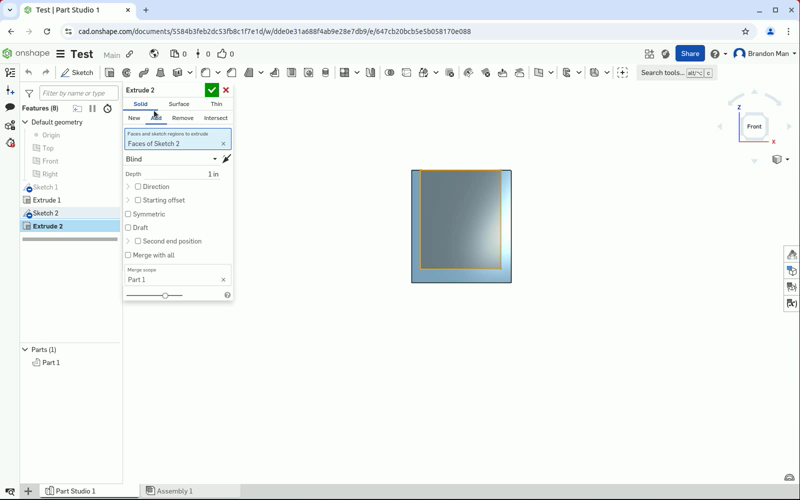
mouse_move(186, 120)
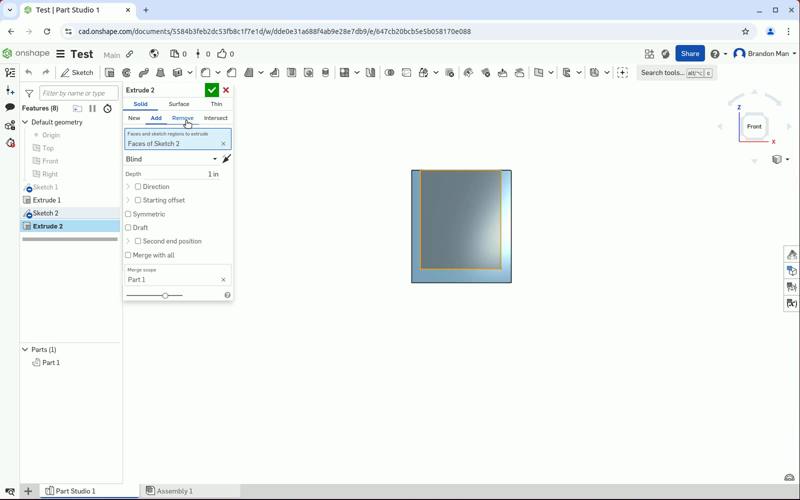
click(186, 120)
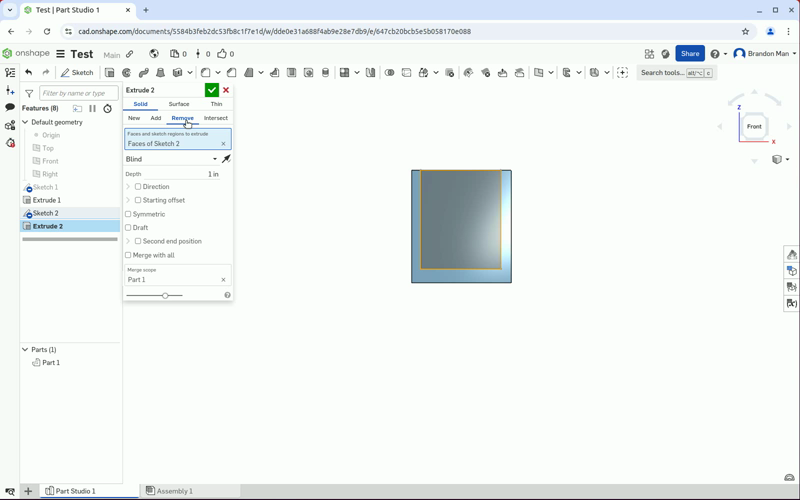
key(tab, 4)
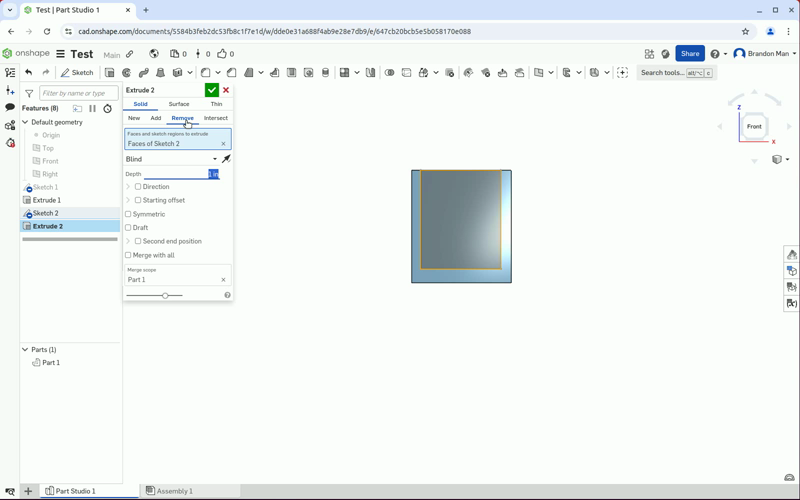
text(5.536)
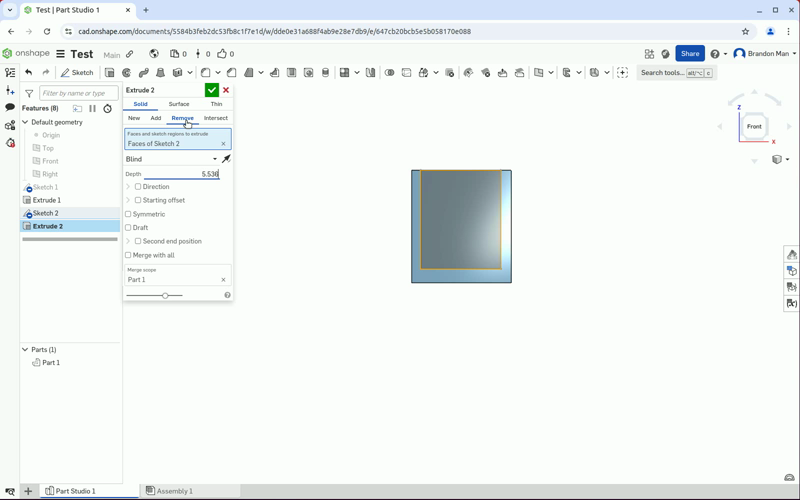
key(tab, 6)
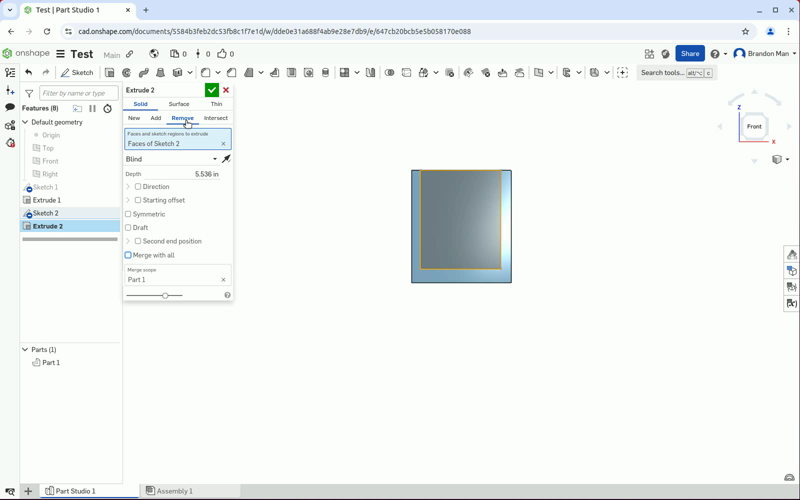
key(space)
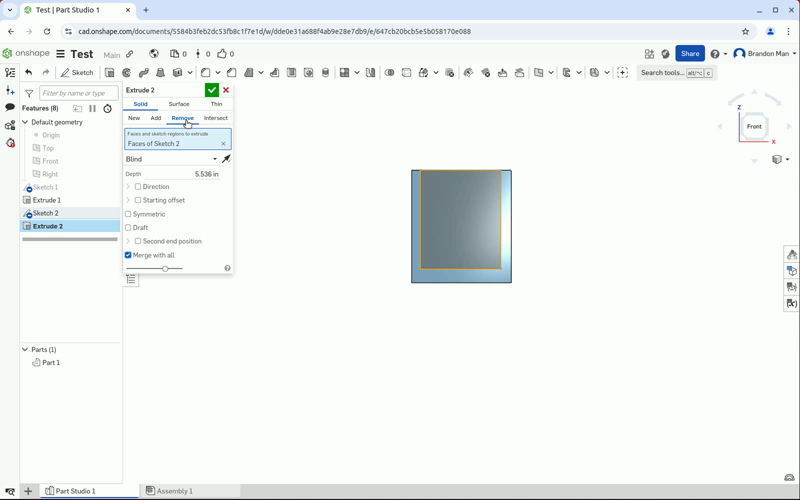
key(enter)
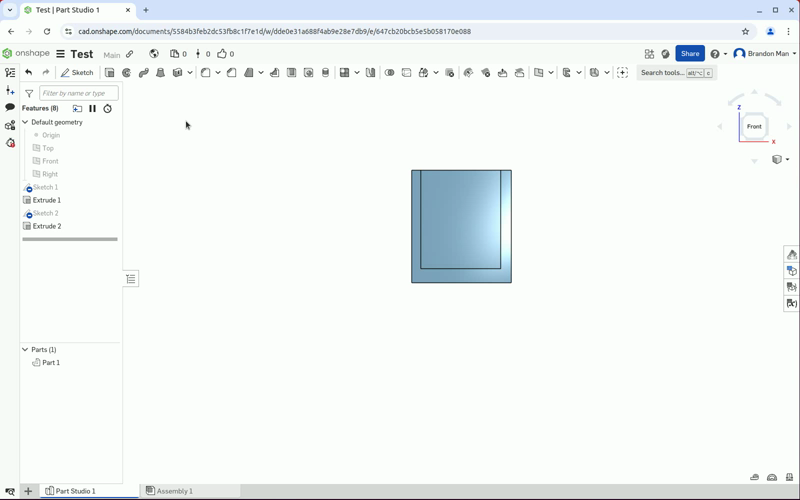
key(shift+h)
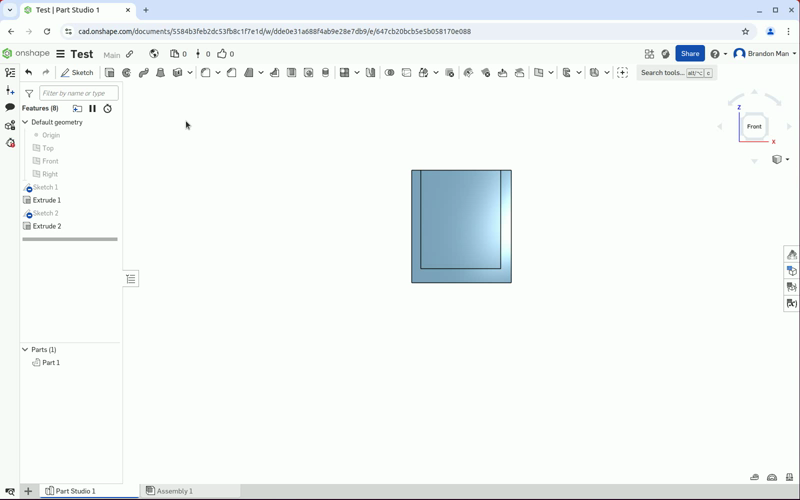
key(shift+h)
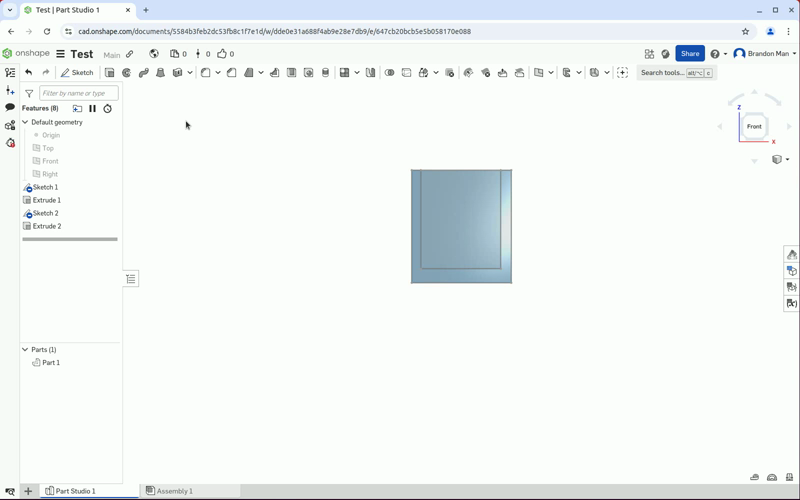
key(shift+7)
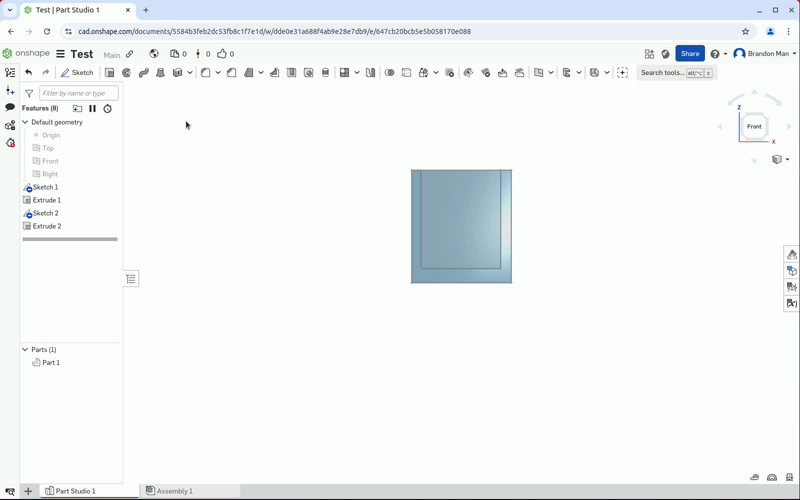
key(left, 2)
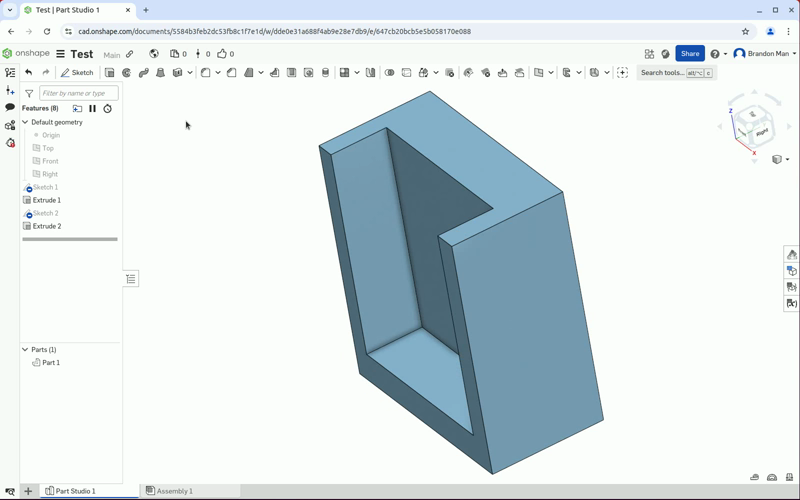
key(down, 2)
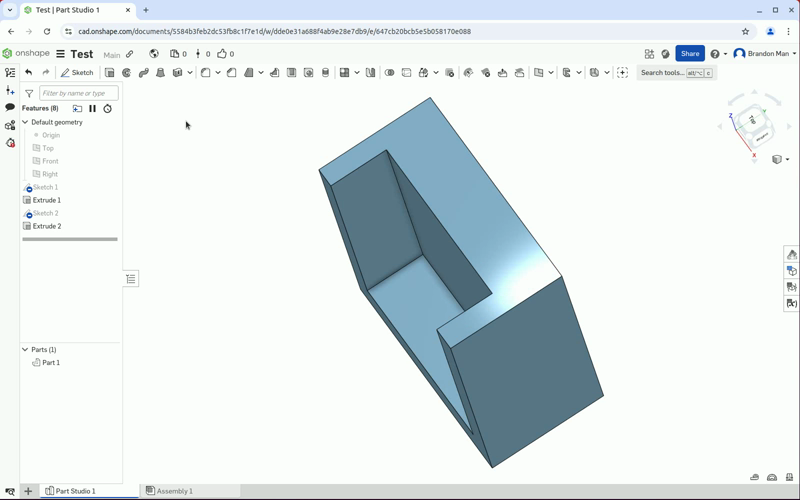
key(up, 2)
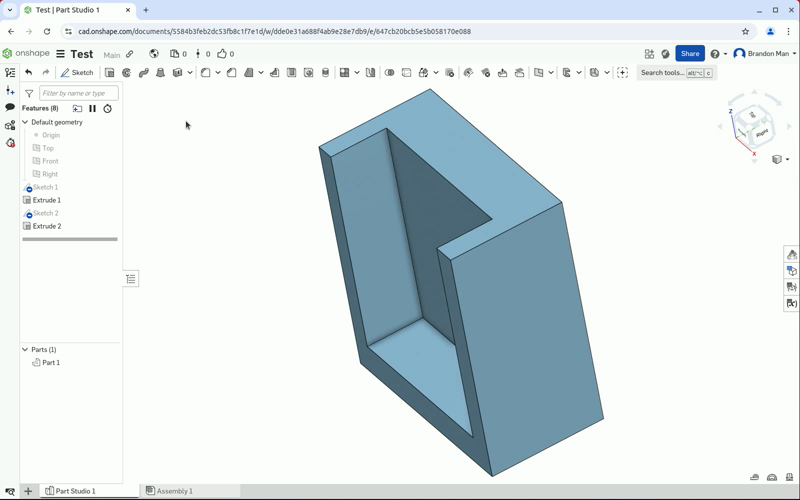
key(right, 2)
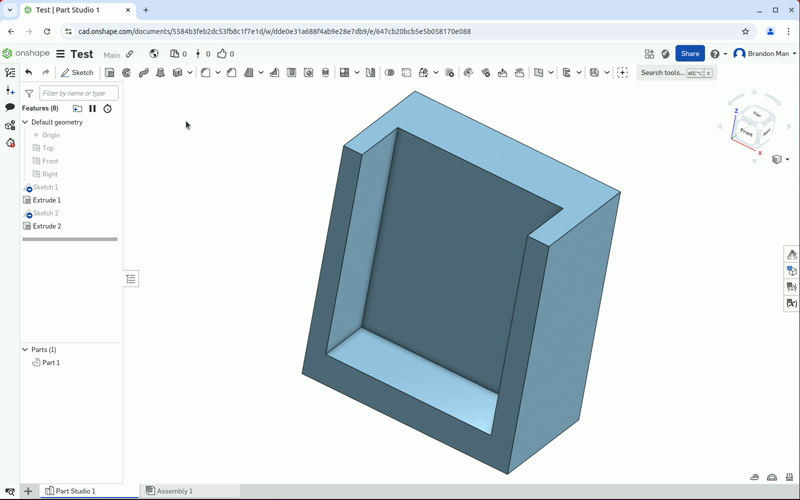
mouse_move(73, 189)
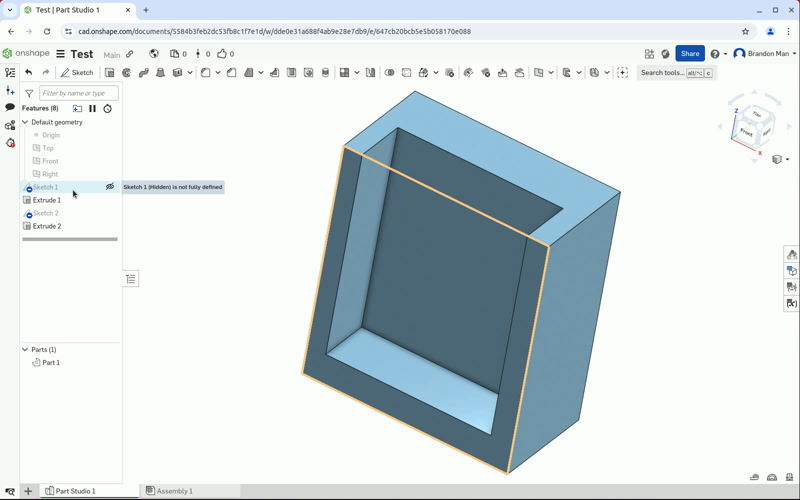
click(73, 189)